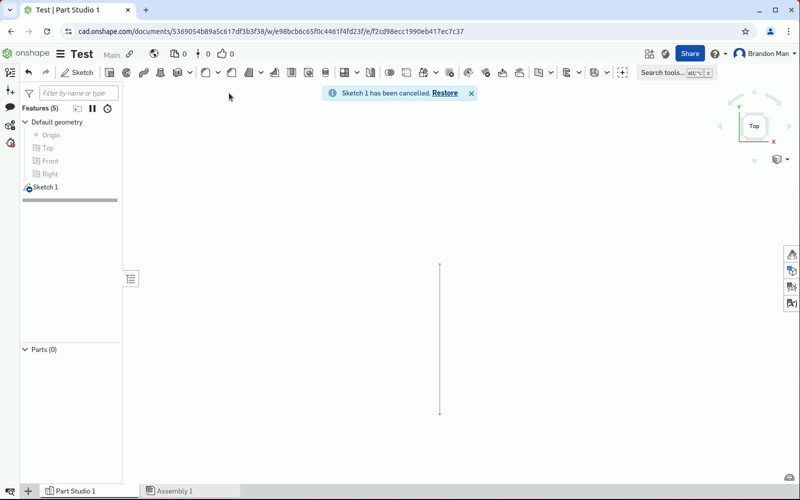
key(shift+h)
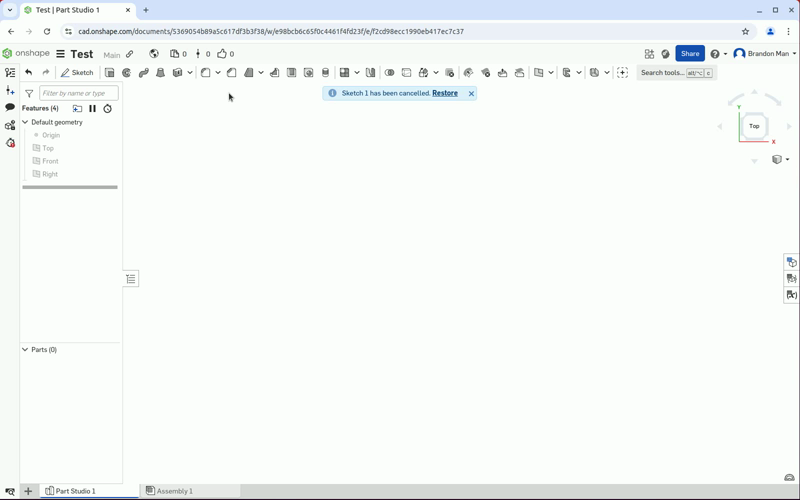
mouse_move(73, 352)
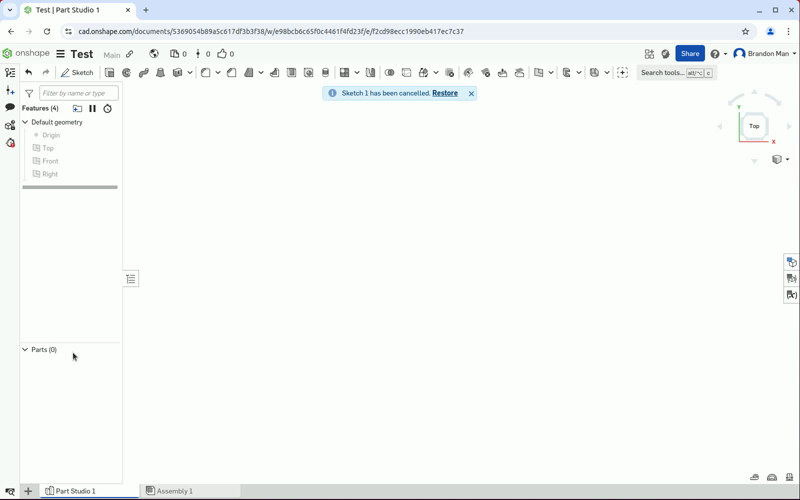
key(y)
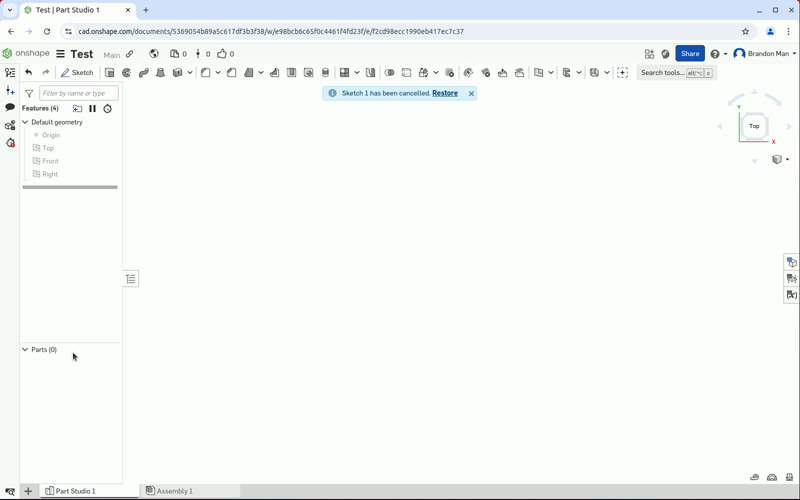
key(shift+p)
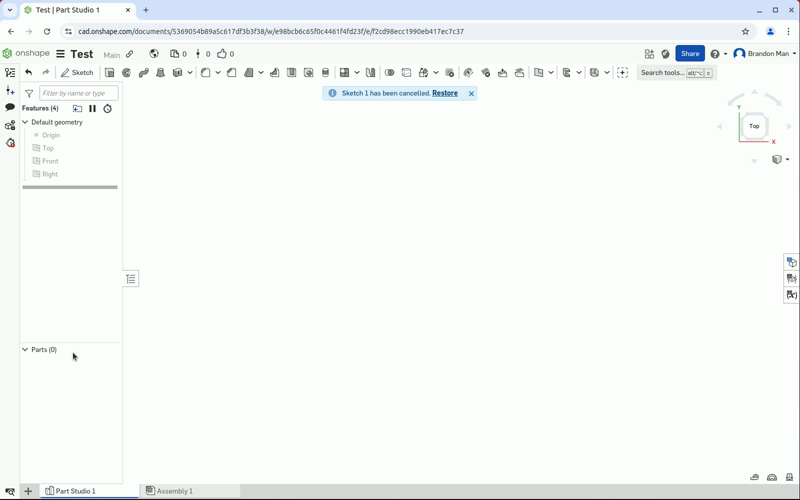
key(space)
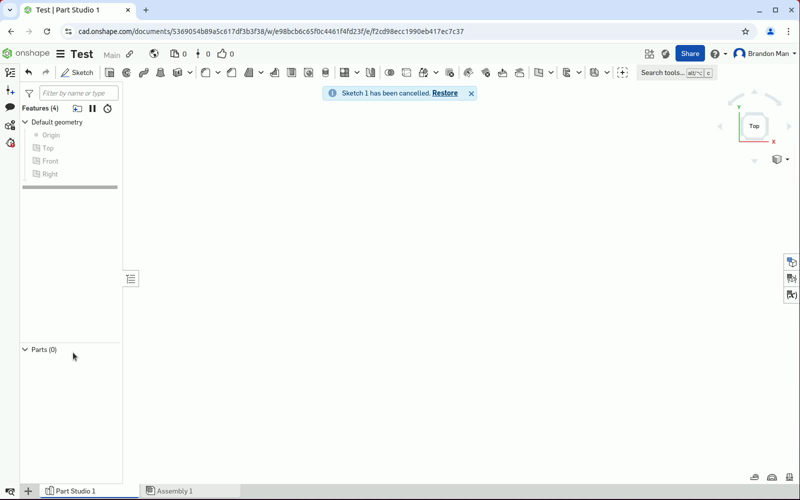
key_down(shift)
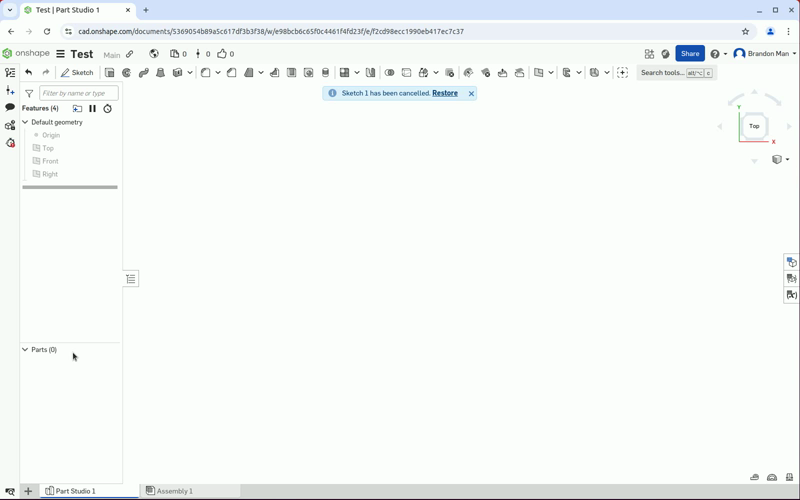
key(up)
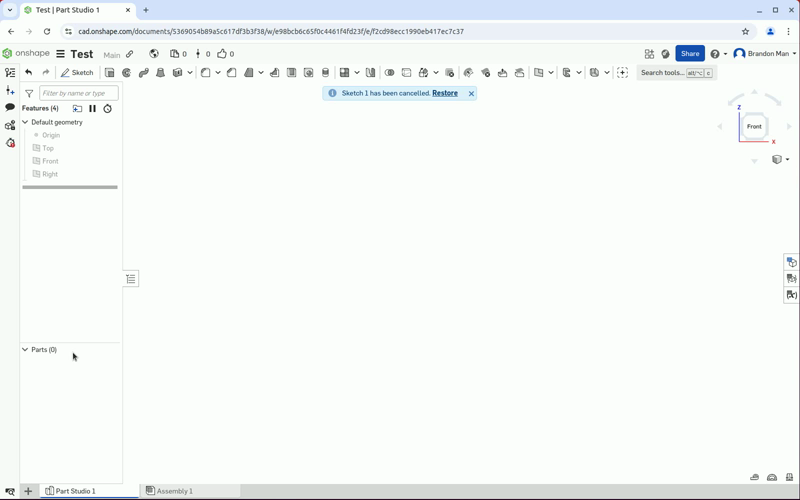
key_up(shift)
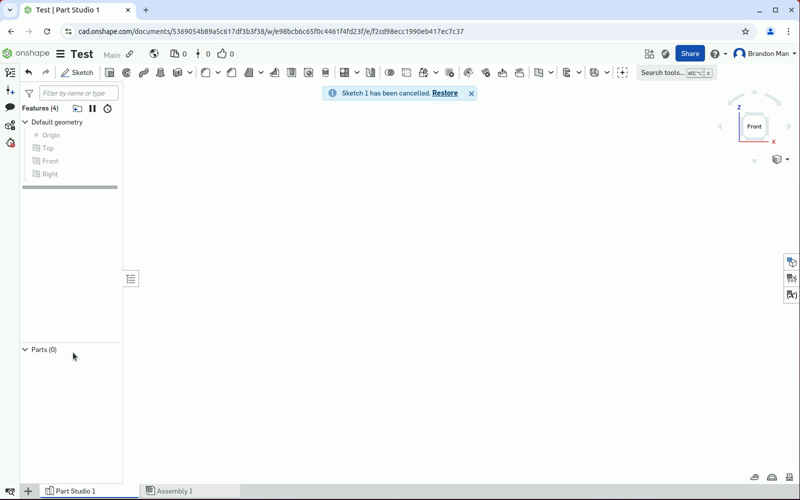
mouse_move(73, 352)
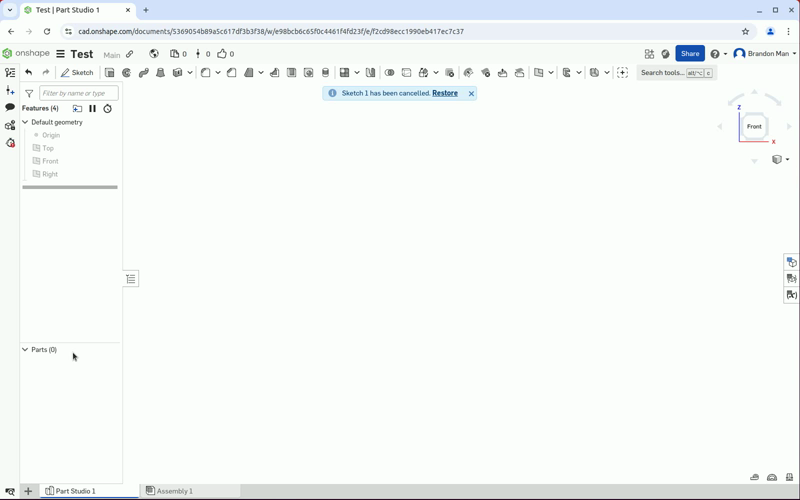
key(shift+y)
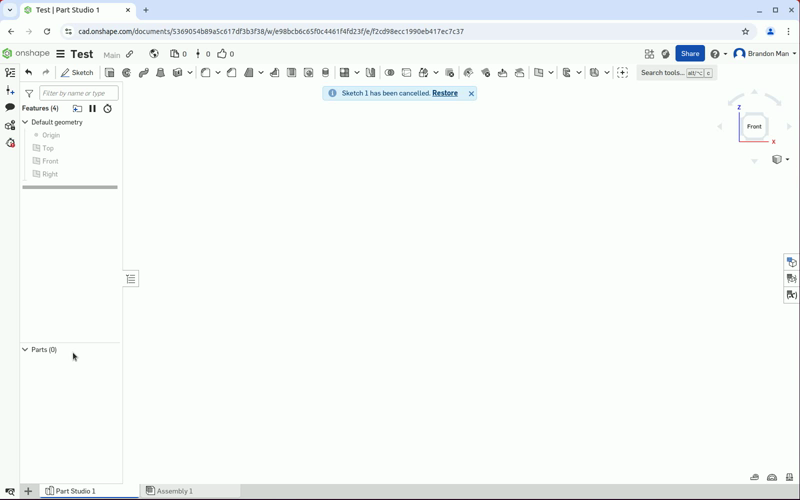
key(shift+s)
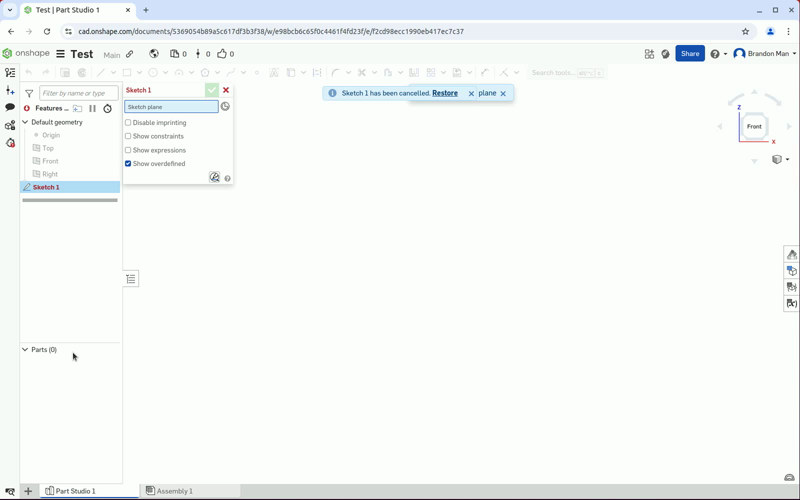
mouse_move(73, 163)
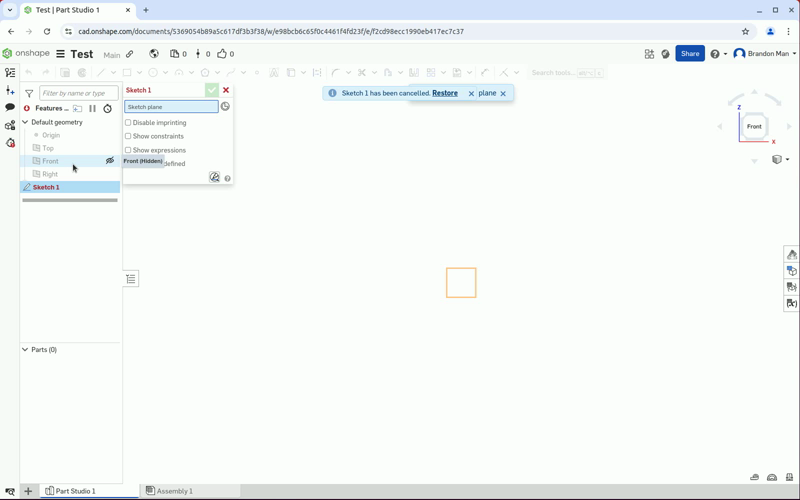
click(73, 163)
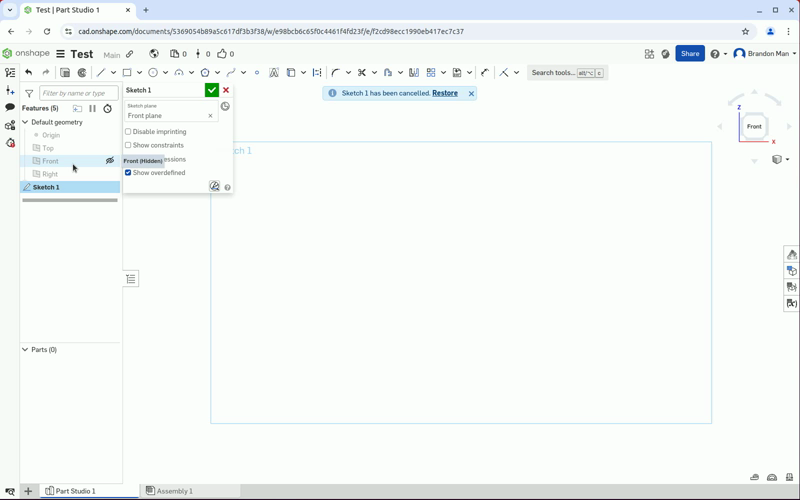
mouse_move(73, 352)
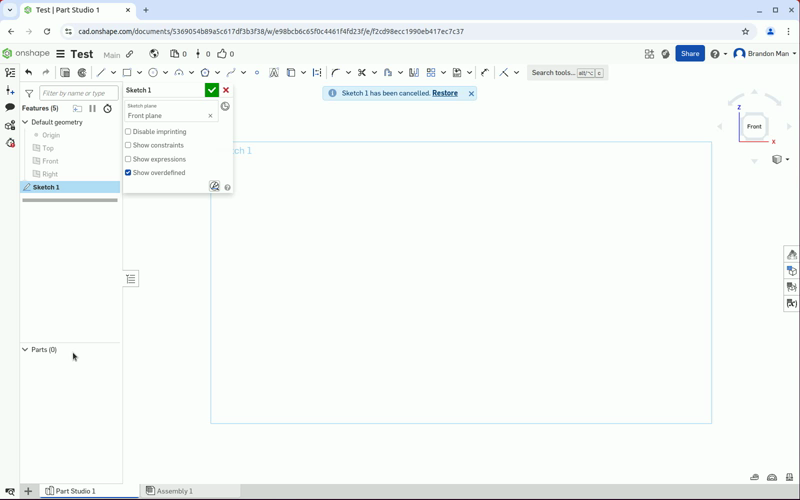
key(y)
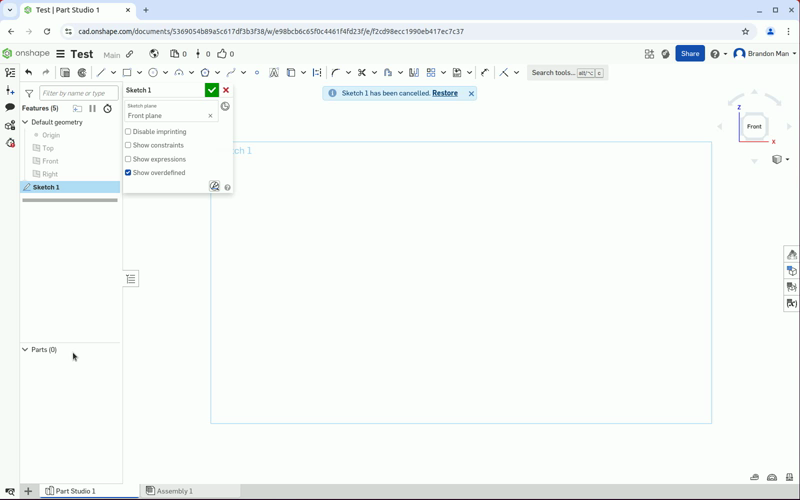
key(l)
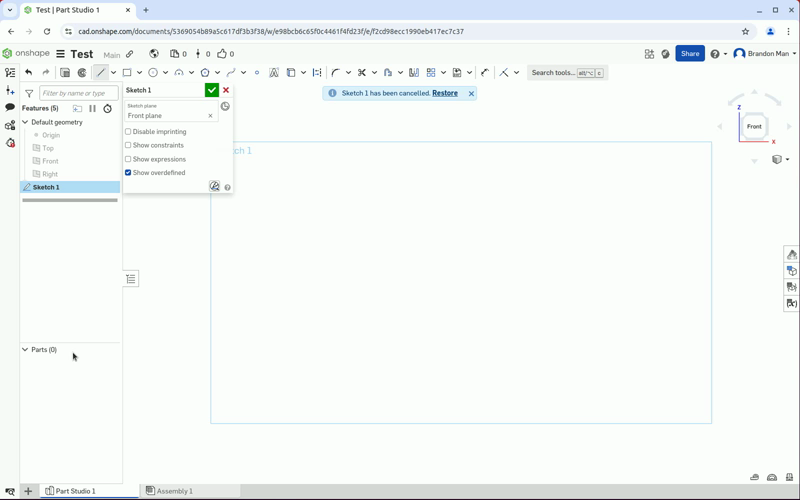
key_down(shift)
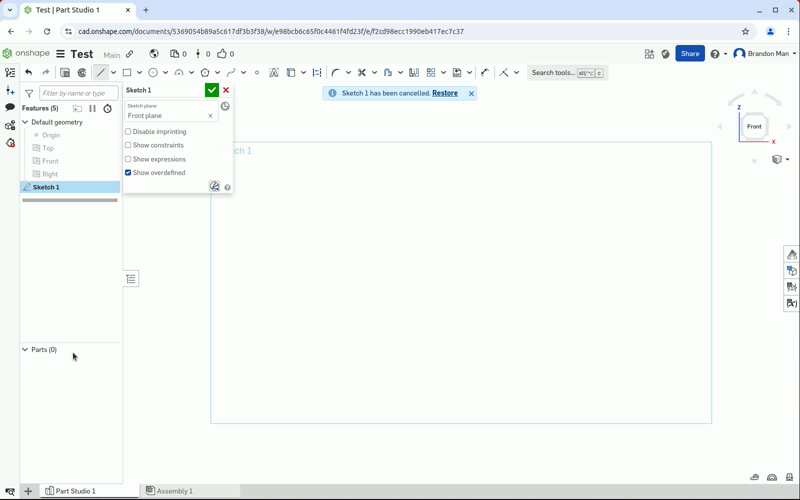
mouse_move(363, 293)
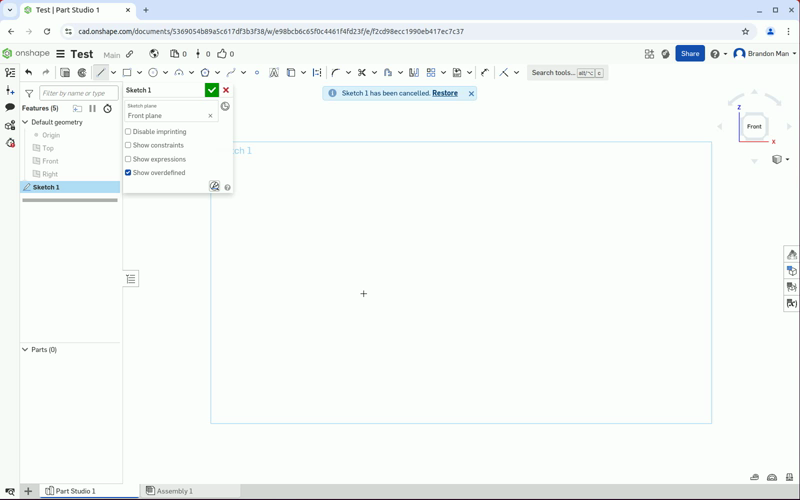
click(363, 293)
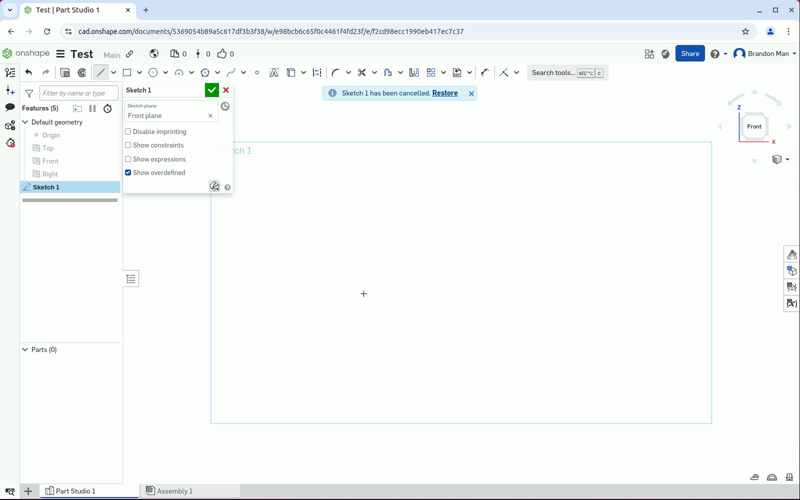
key_up(shift)
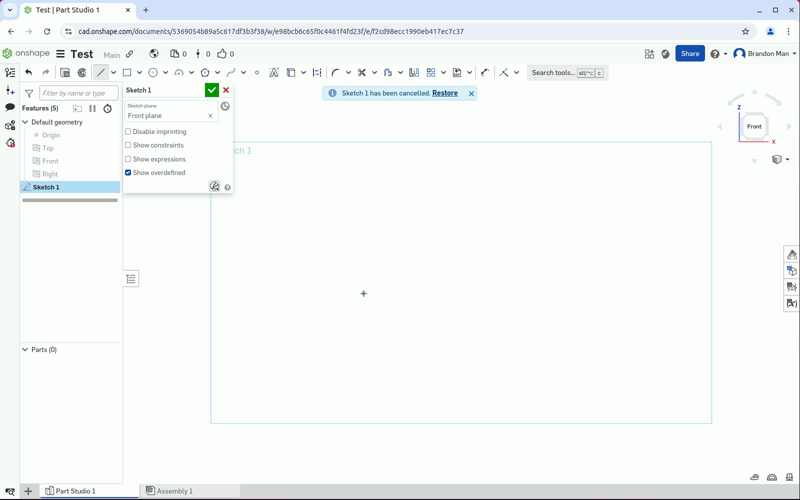
key_down(shift)
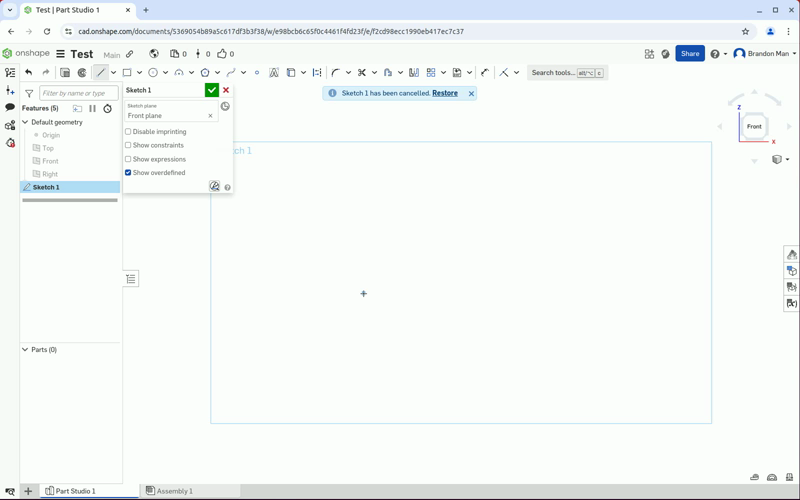
mouse_move(393, 293)
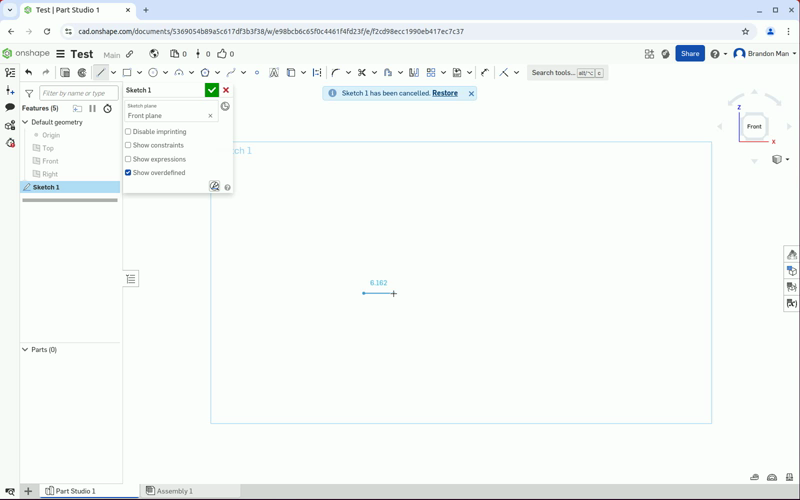
mouse_move(416, 293)
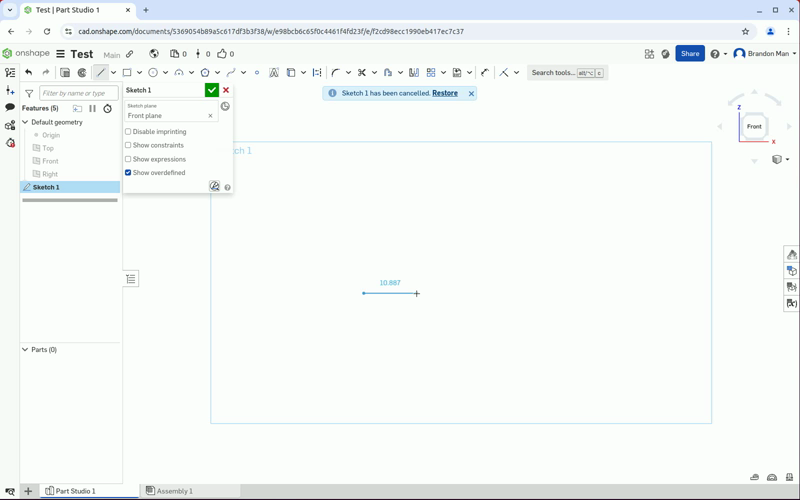
click(416, 293)
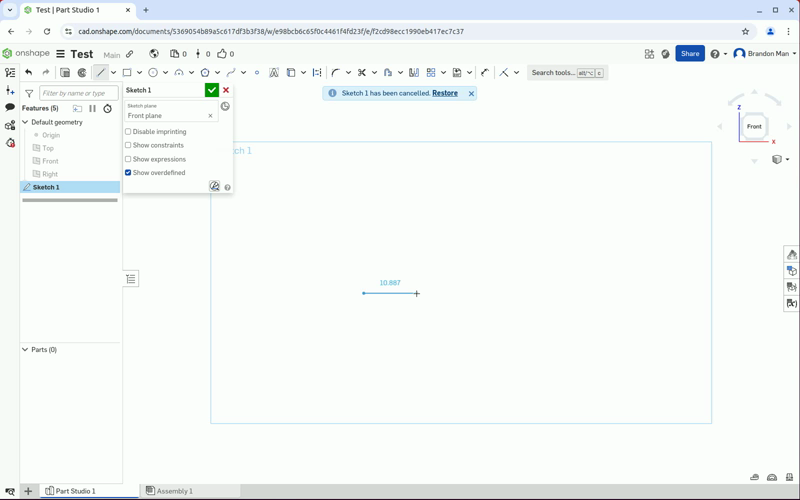
key_up(shift)
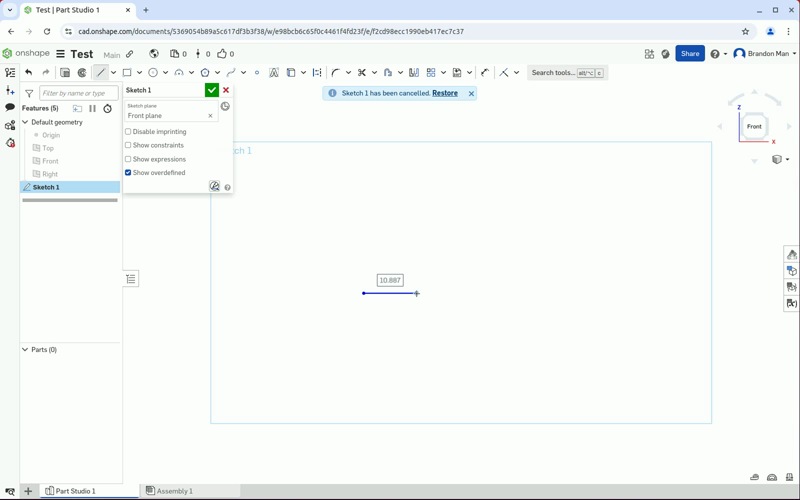
key_down(shift)
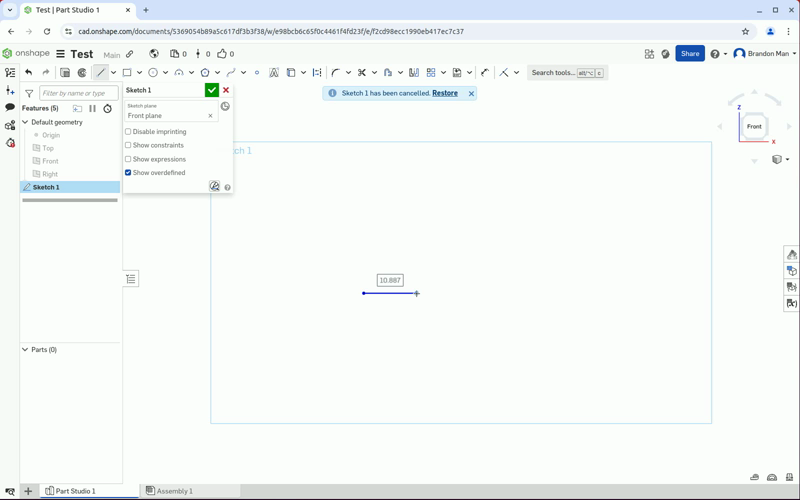
mouse_move(447, 293)
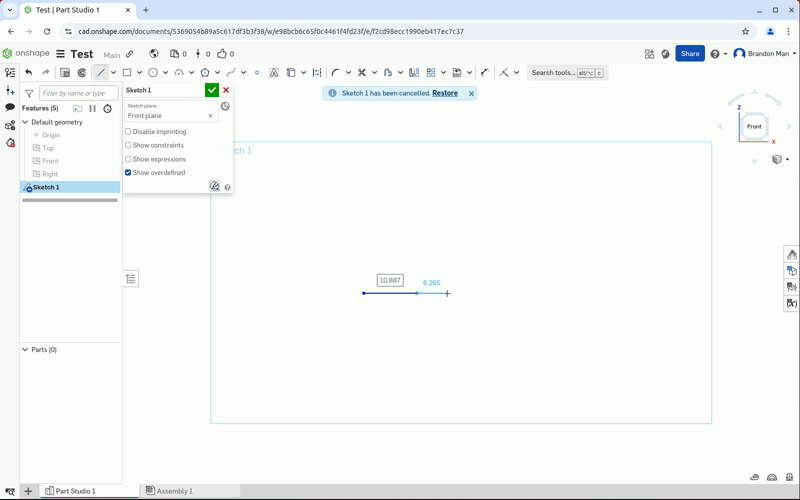
mouse_move(416, 252)
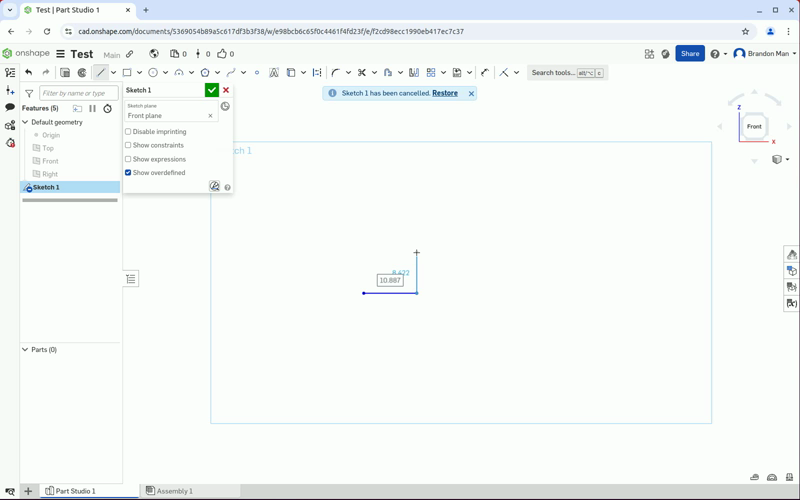
click(416, 252)
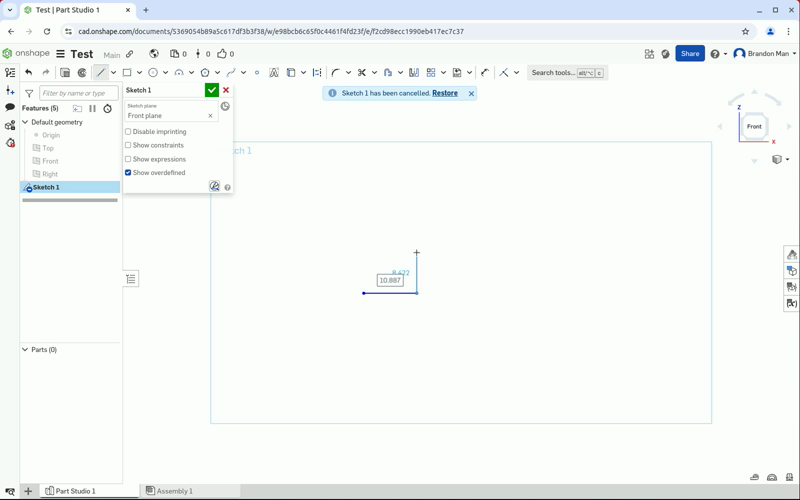
key_up(shift)
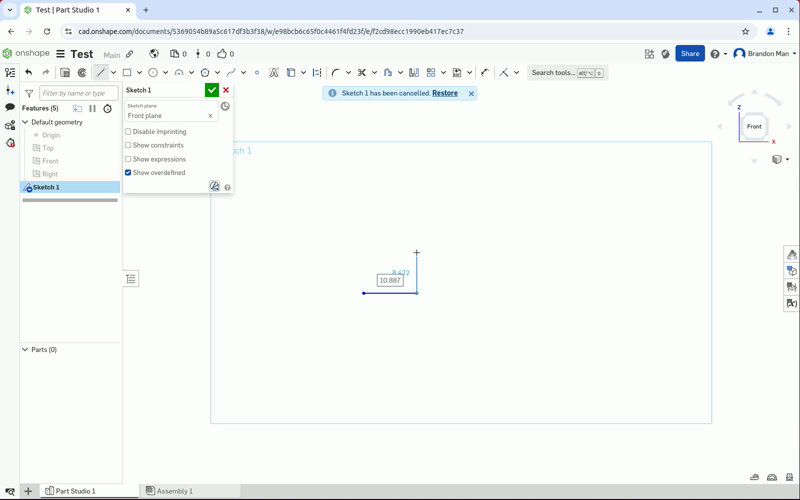
key_down(shift)
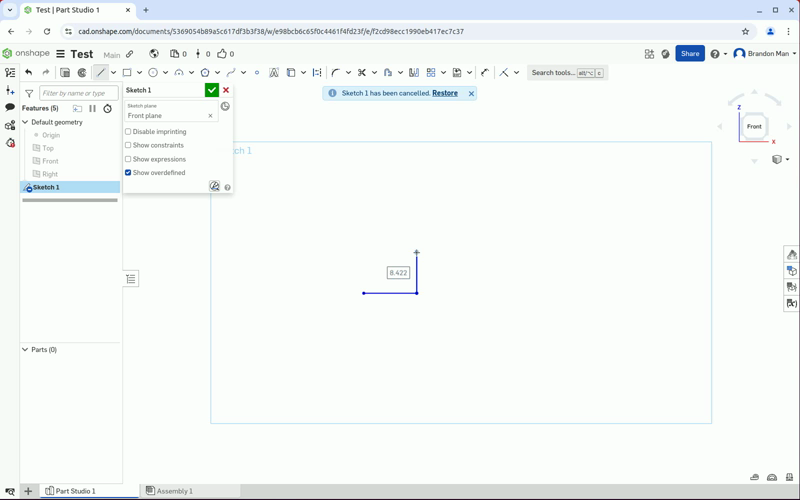
mouse_move(447, 252)
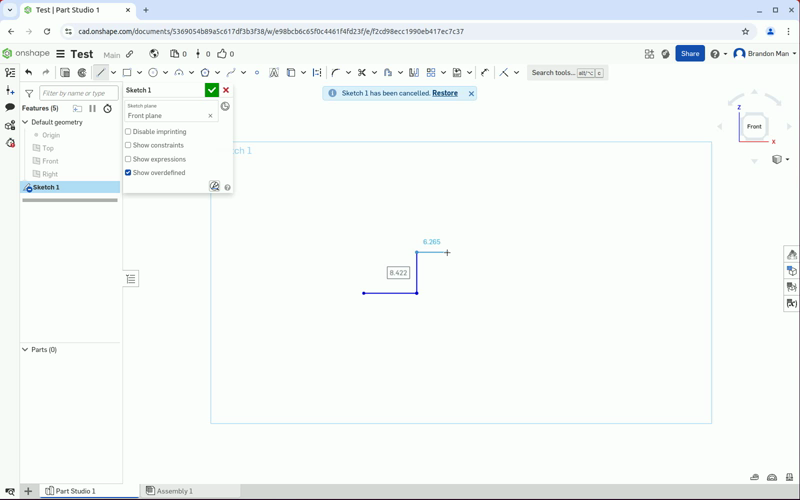
mouse_move(363, 252)
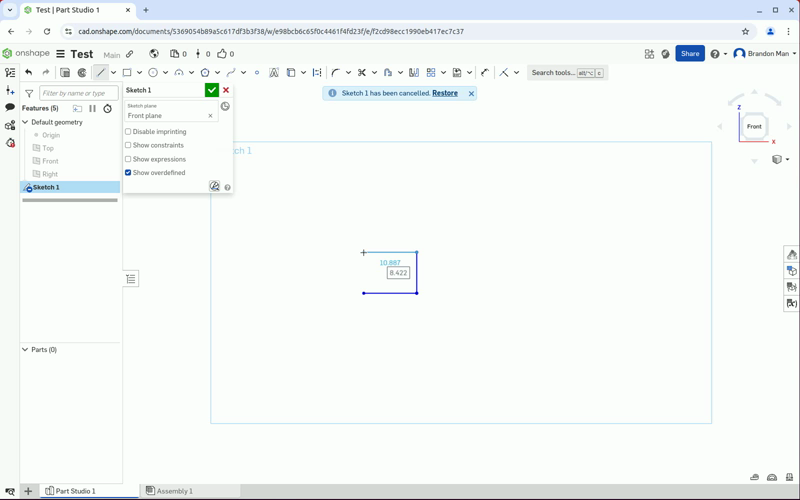
click(363, 252)
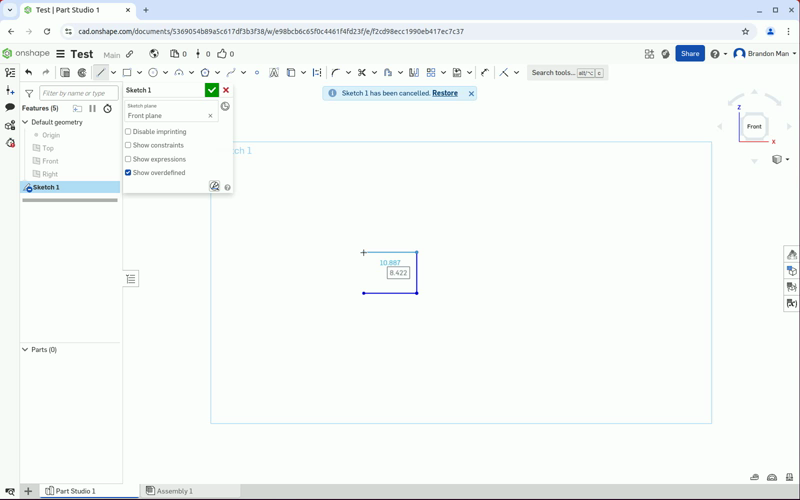
key_up(shift)
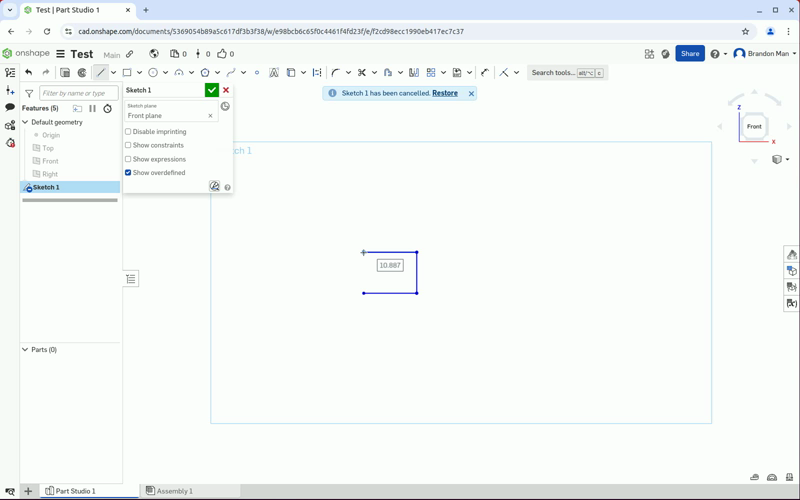
mouse_move(393, 252)
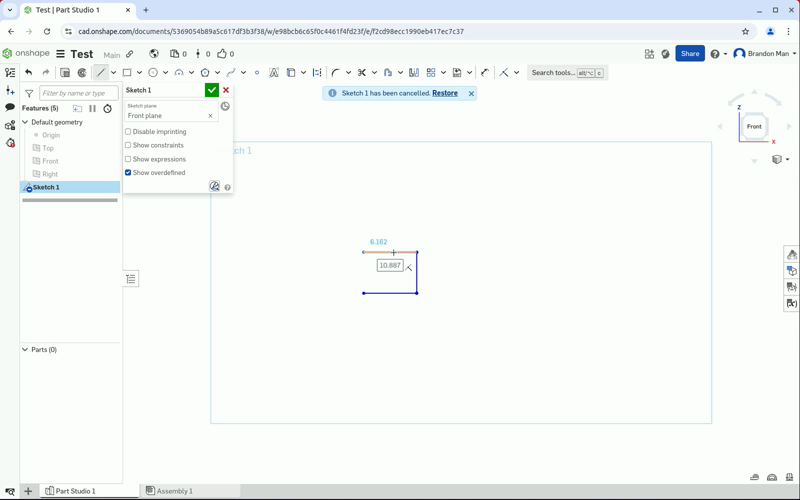
key_down(shift)
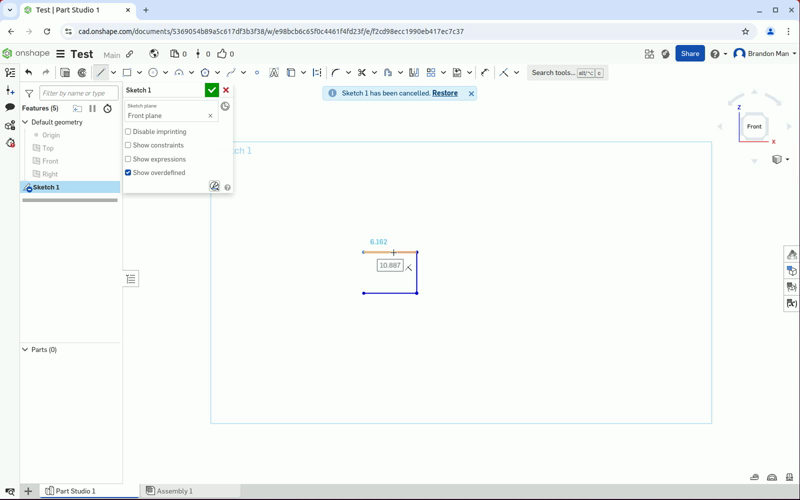
mouse_move(363, 293)
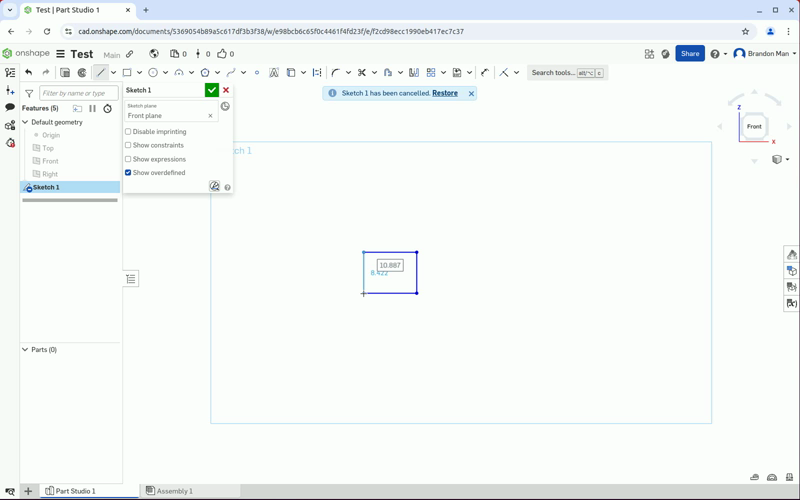
key_up(shift)
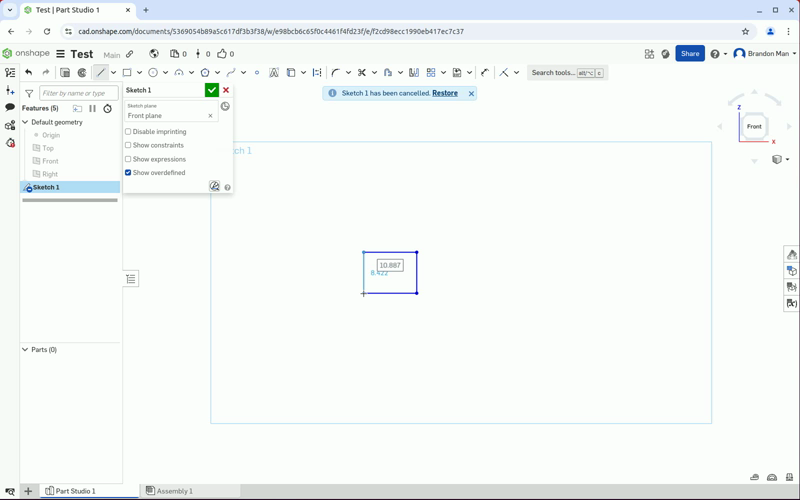
click(363, 293)
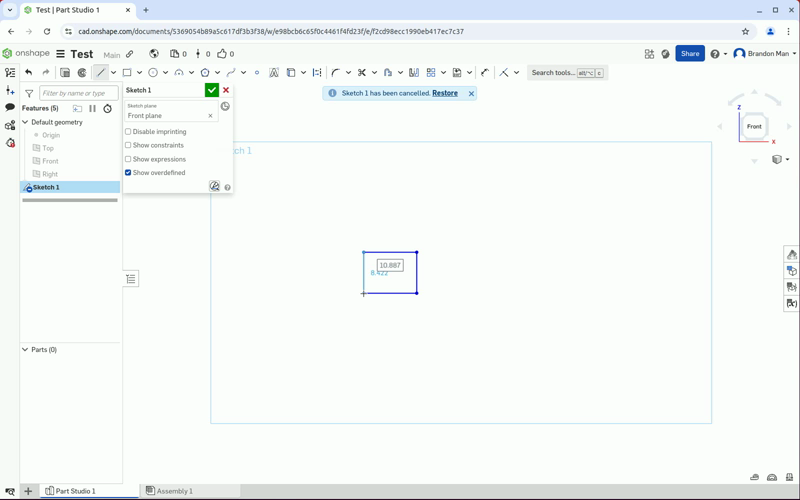
key(esc)
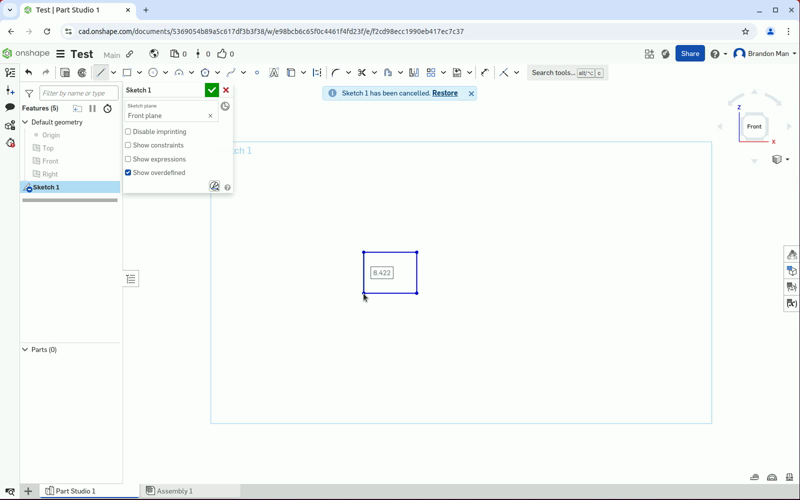
mouse_move(388, 272)
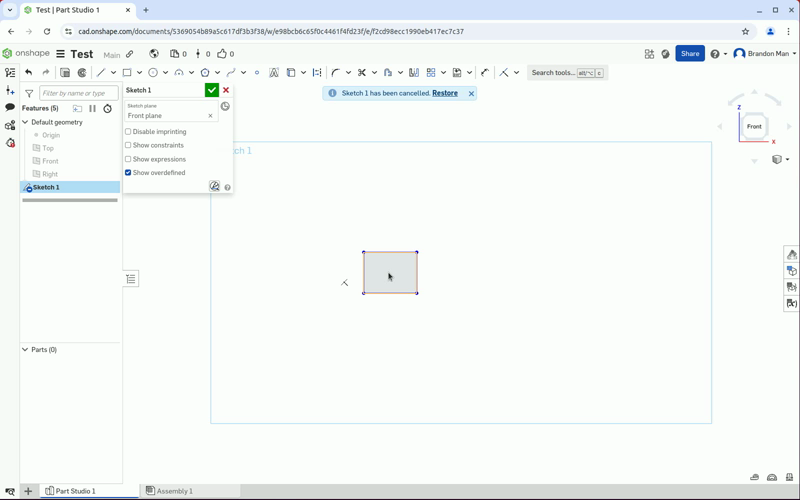
click(388, 272)
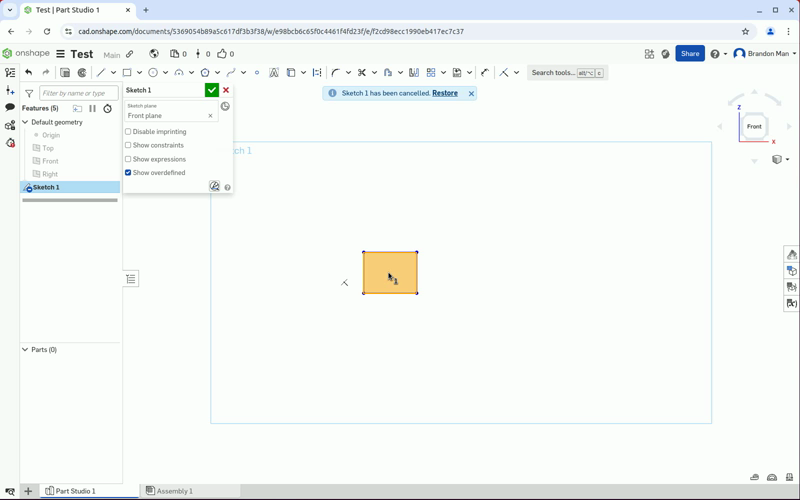
mouse_move(73, 352)
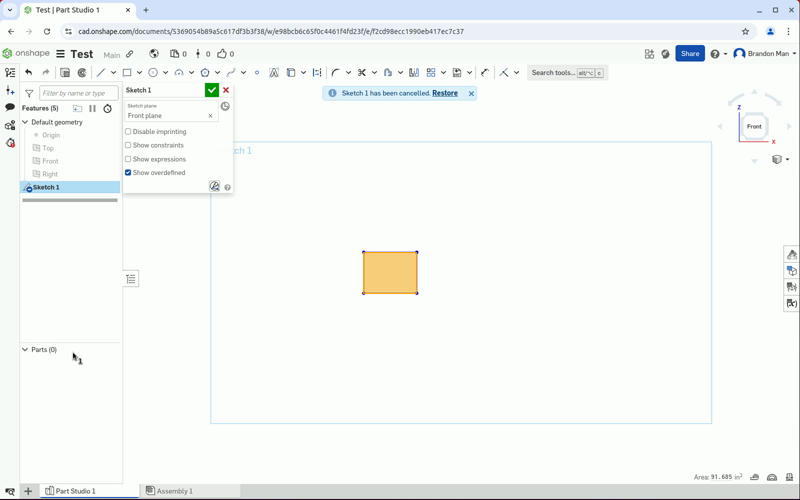
key(shift+y)
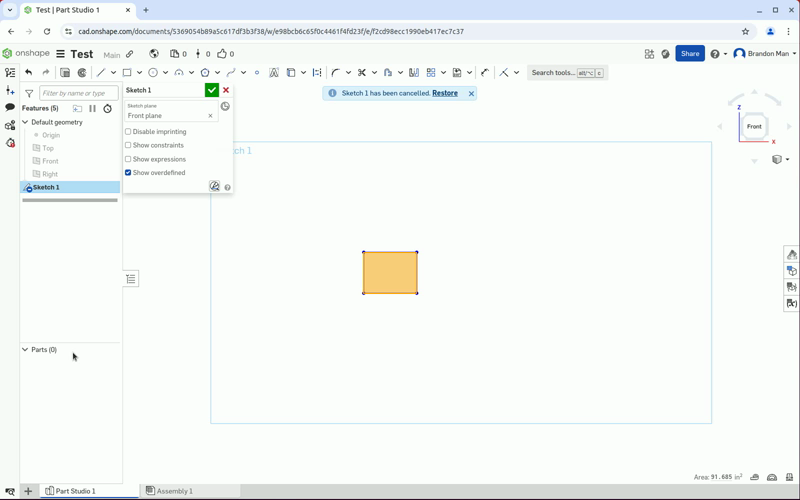
key(shift+e)
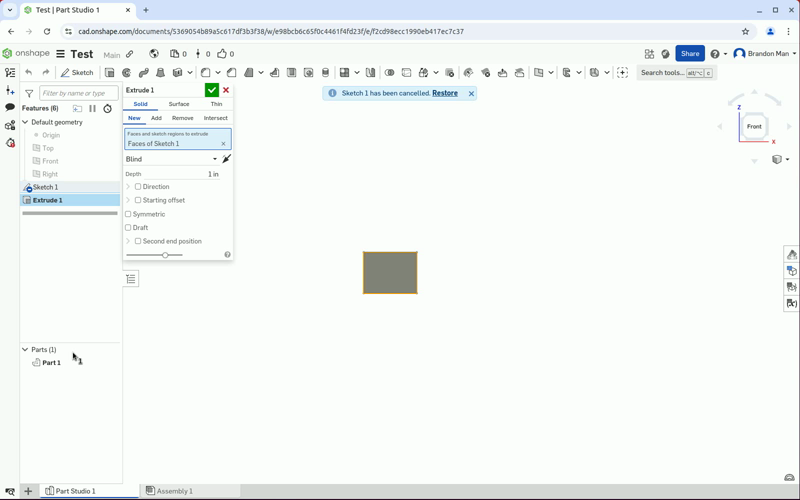
mouse_move(143, 106)
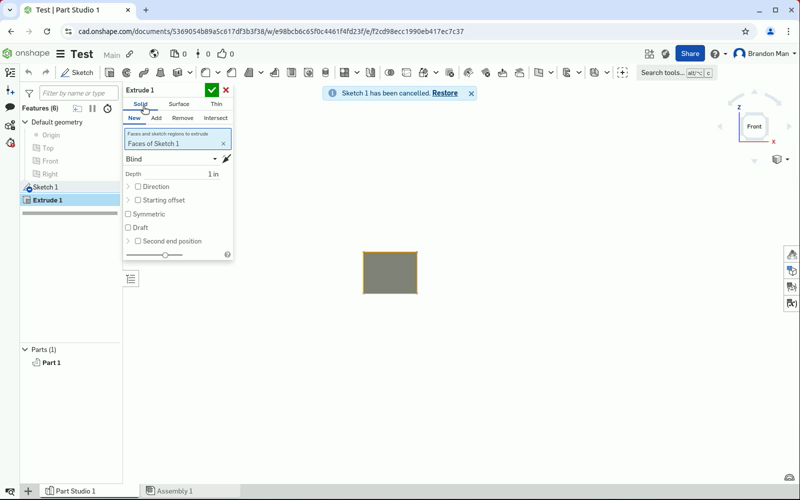
click(143, 106)
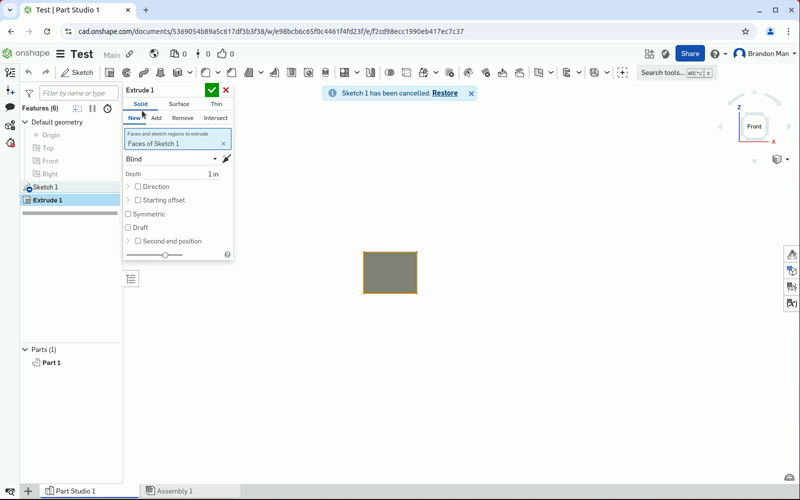
mouse_move(137, 120)
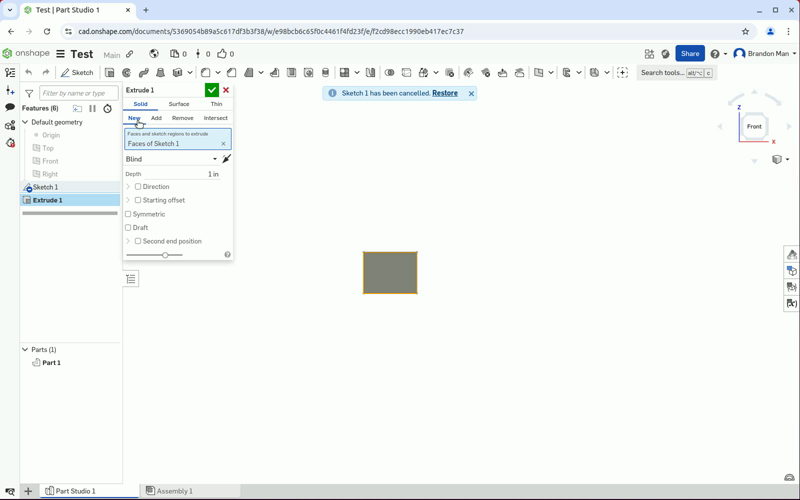
click(137, 120)
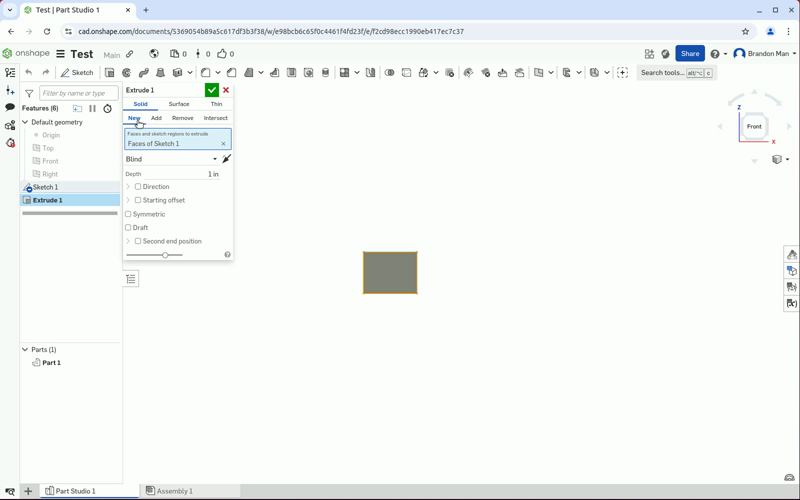
key(tab, 4)
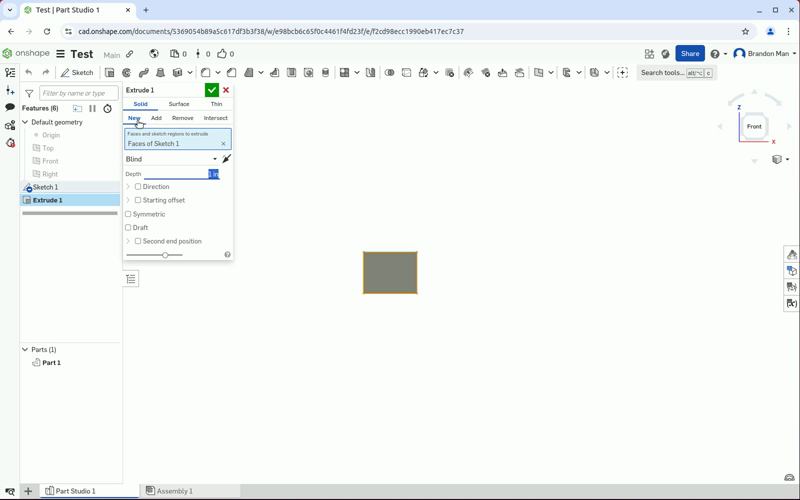
text(3.611)
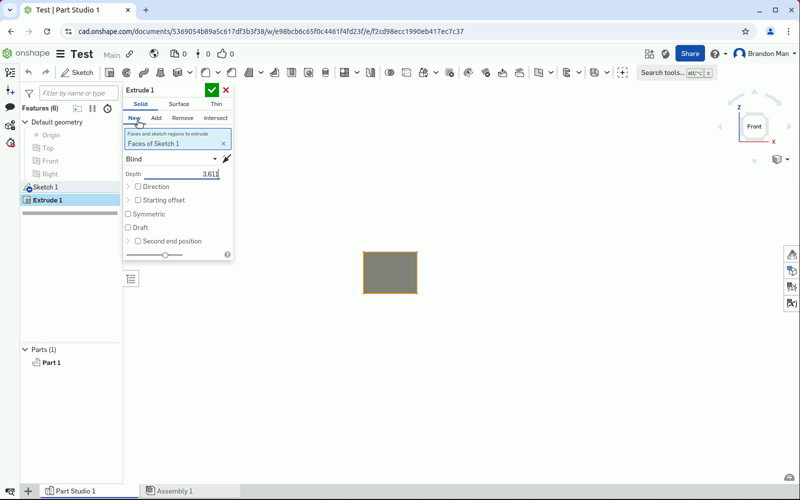
key(enter)
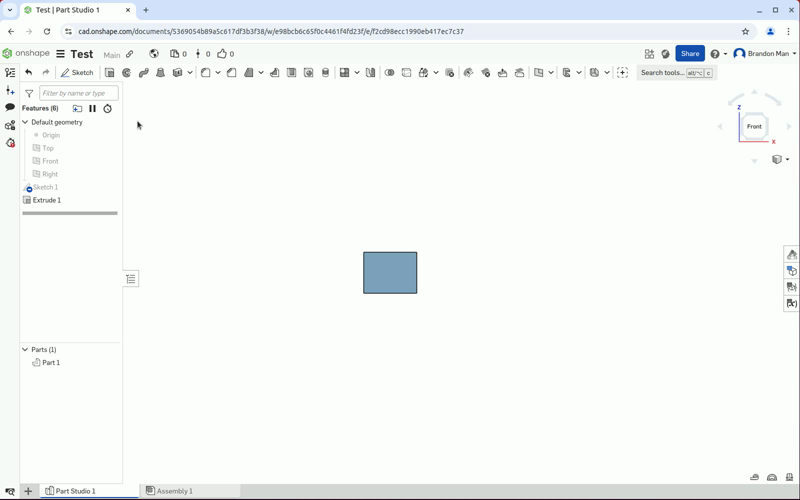
key(shift+h)
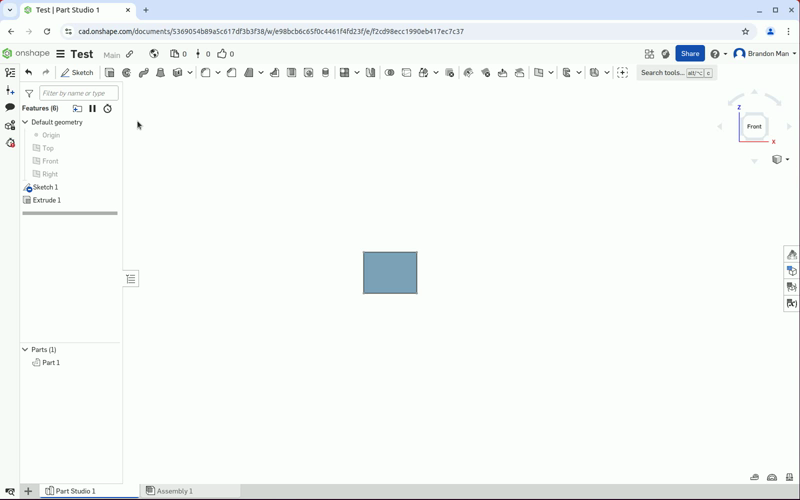
key(shift+h)
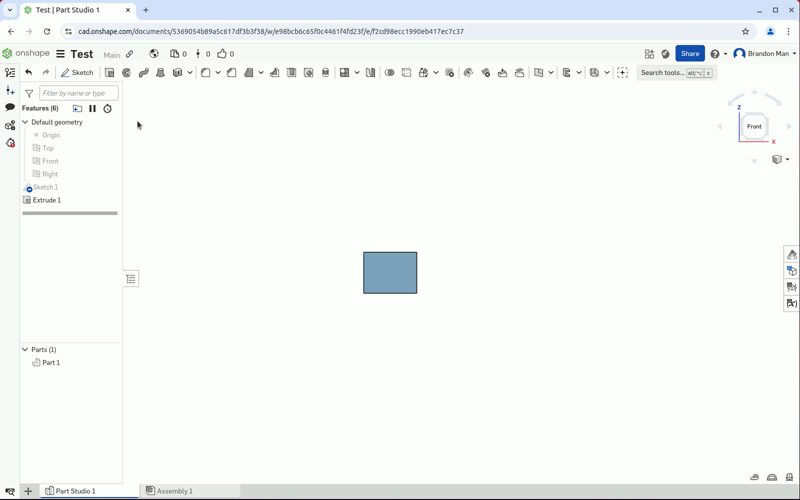
mouse_move(73, 189)
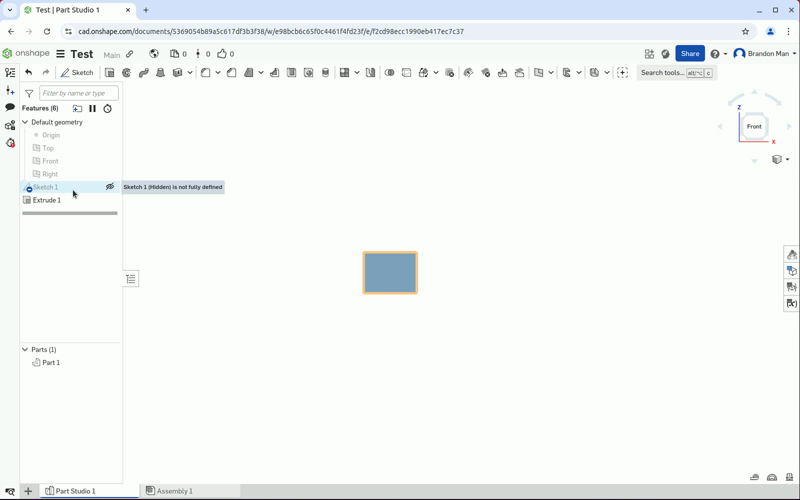
click(73, 189)
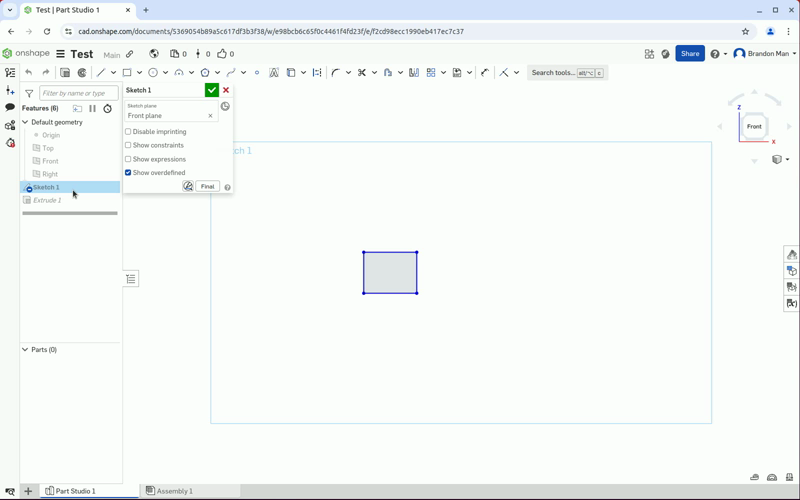
mouse_move(229, 92)
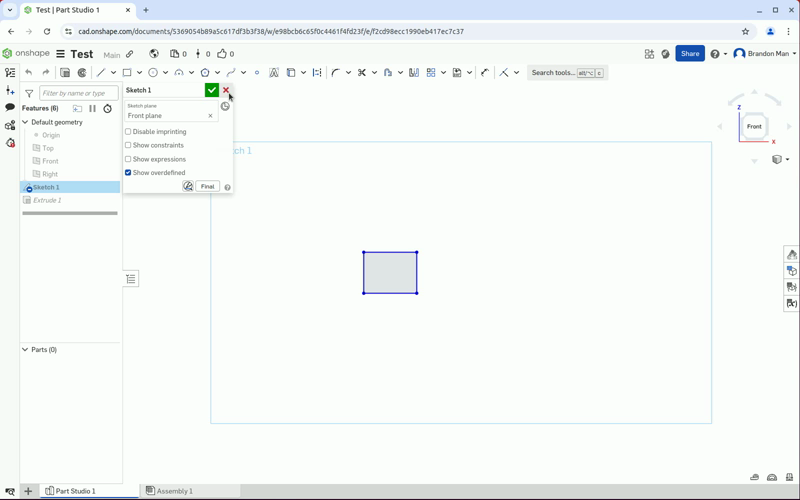
click(229, 92)
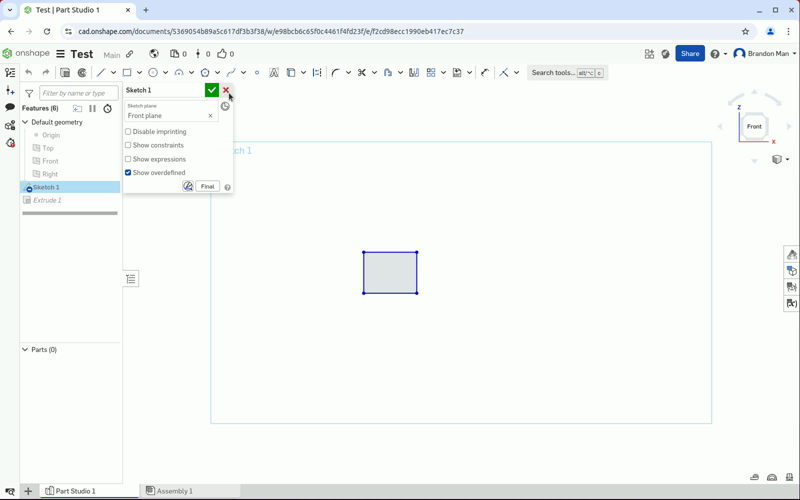
key(shift+s)
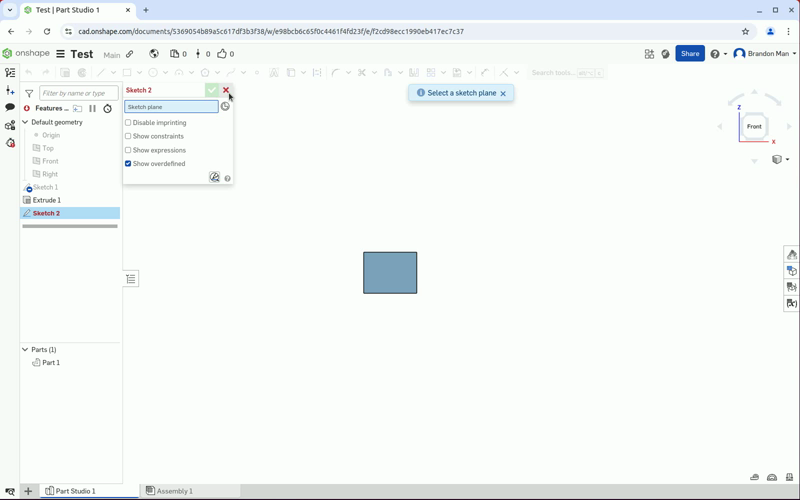
mouse_move(73, 163)
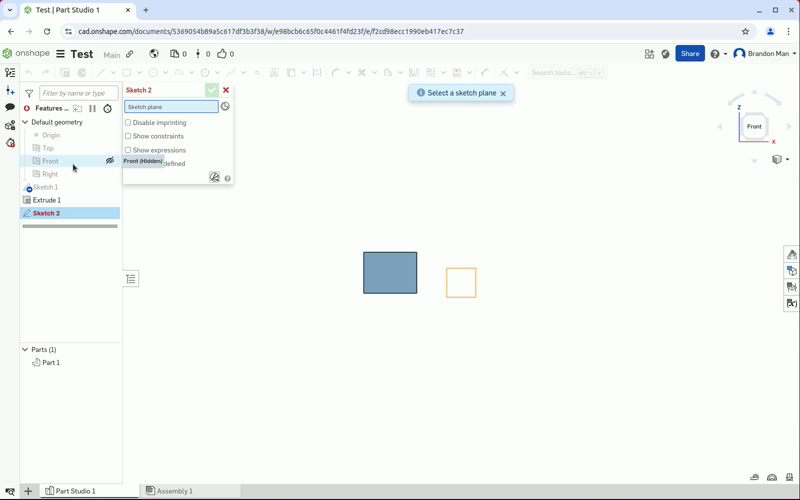
click(73, 163)
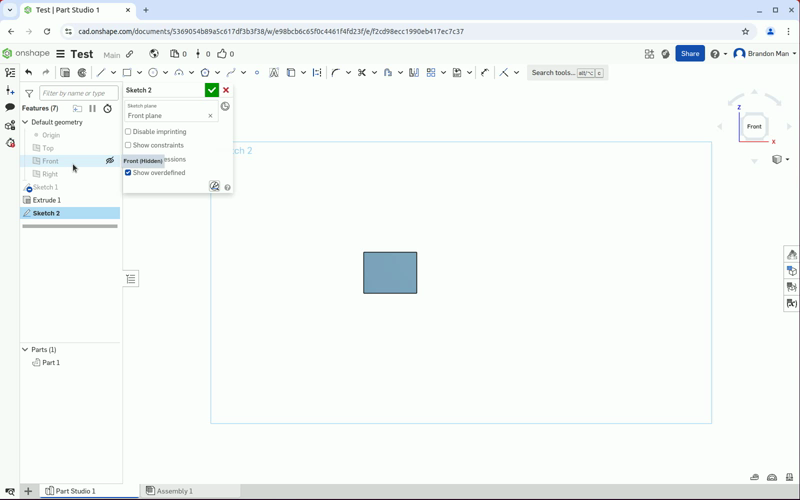
mouse_move(73, 352)
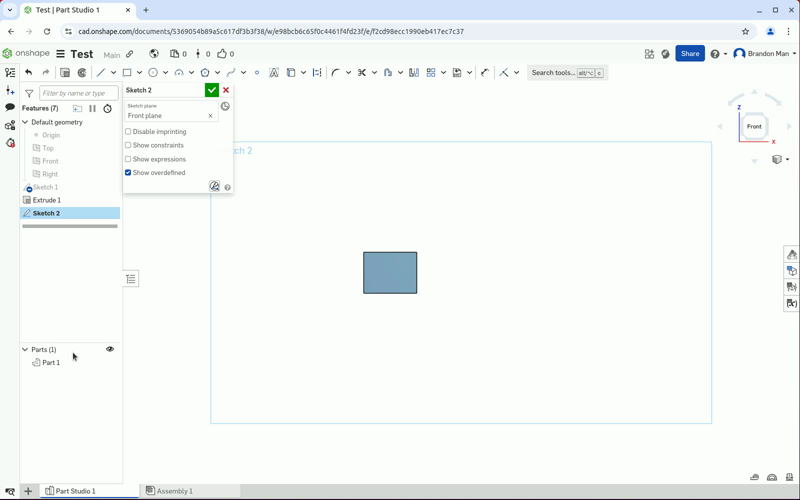
key(y)
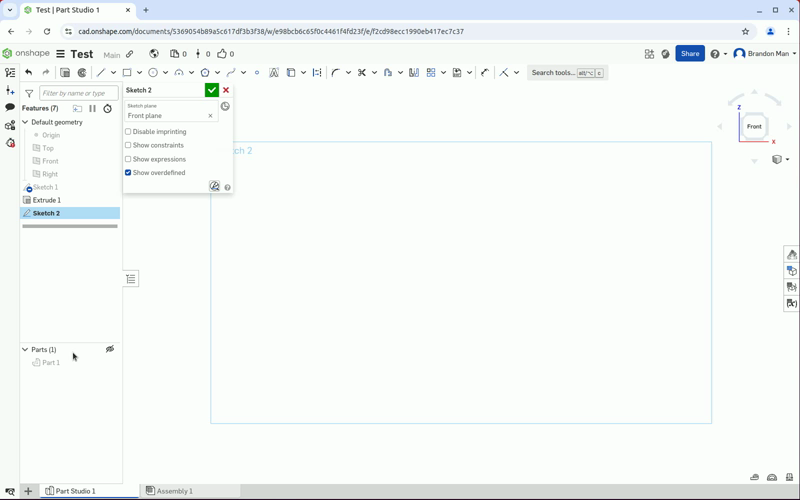
key(c)
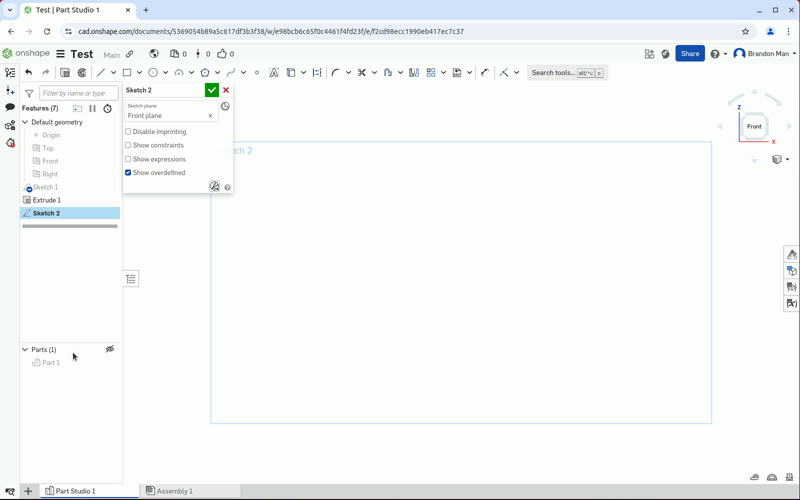
key_down(shift)
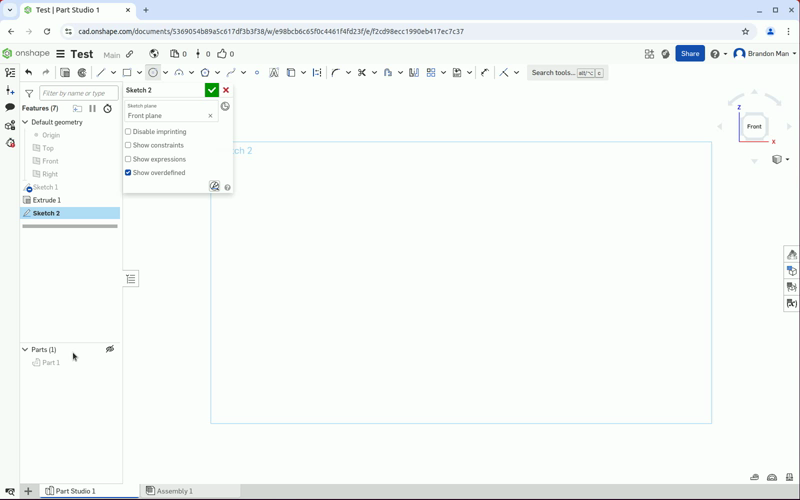
mouse_move(475, 373)
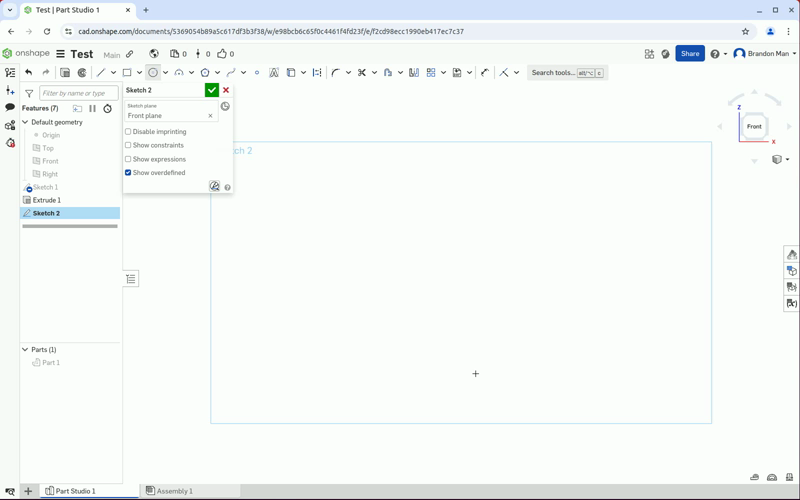
click(475, 373)
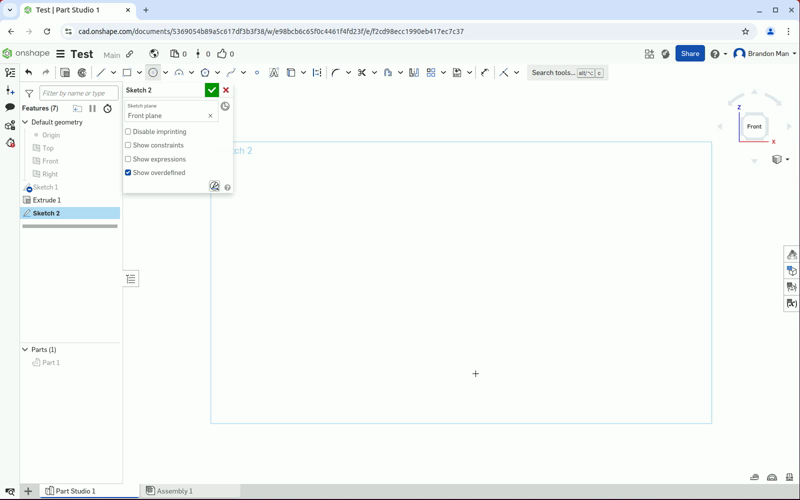
key_up(shift)
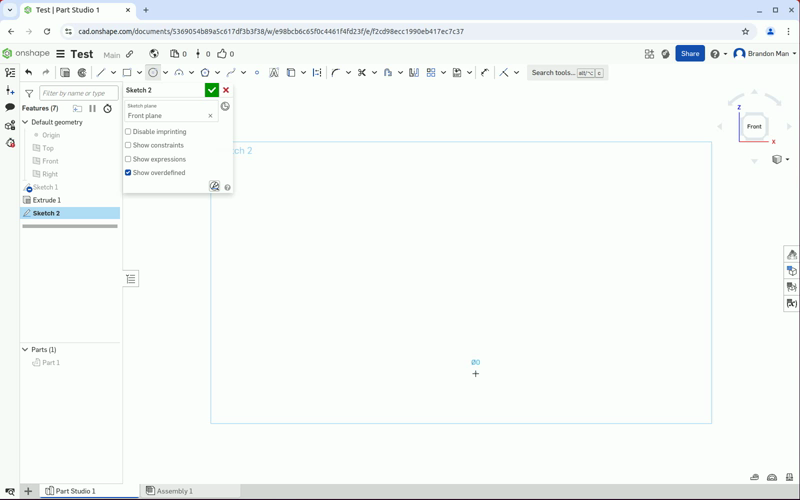
mouse_move(498, 373)
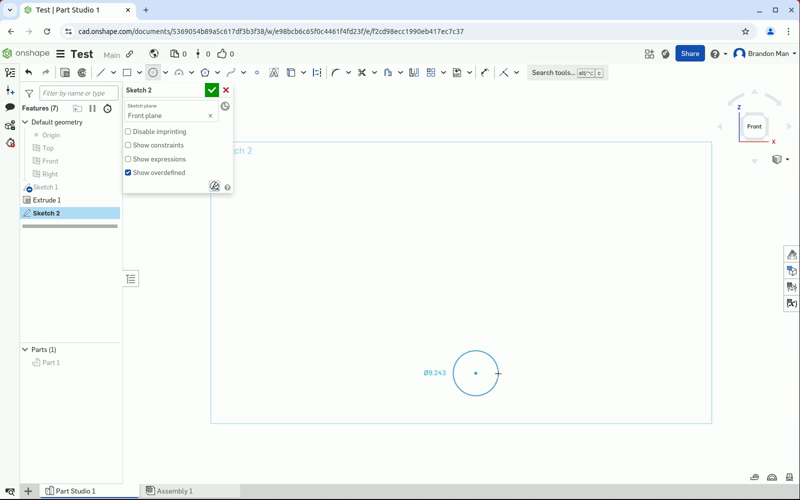
click(498, 373)
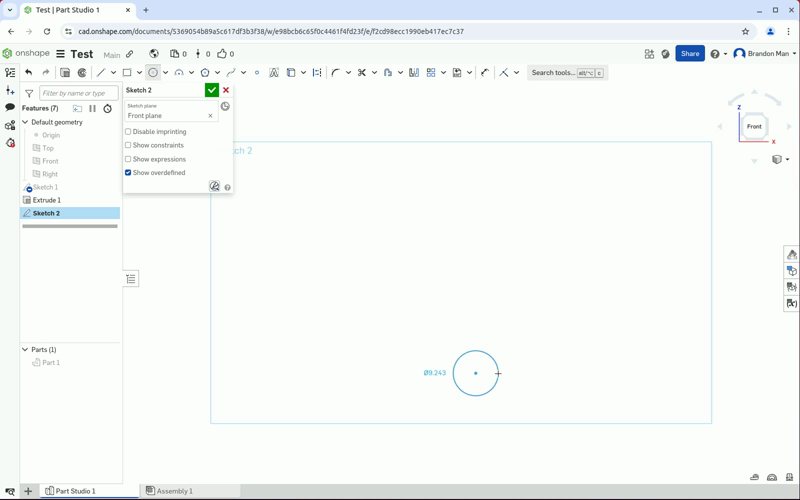
key(esc)
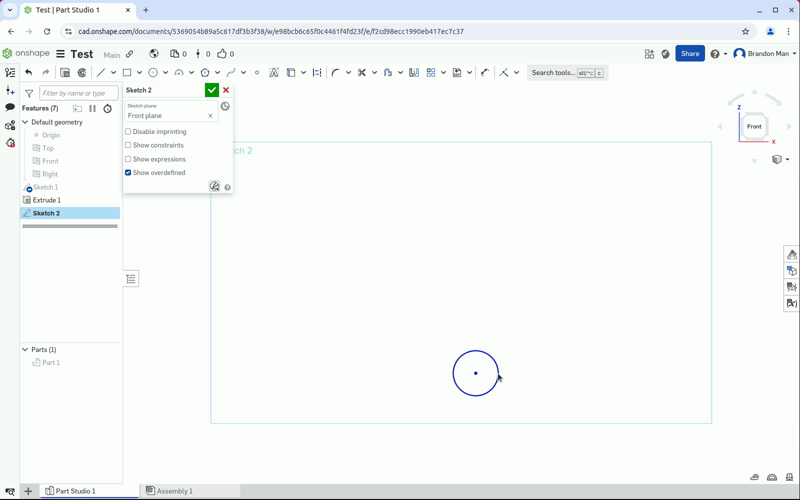
mouse_move(482, 381)
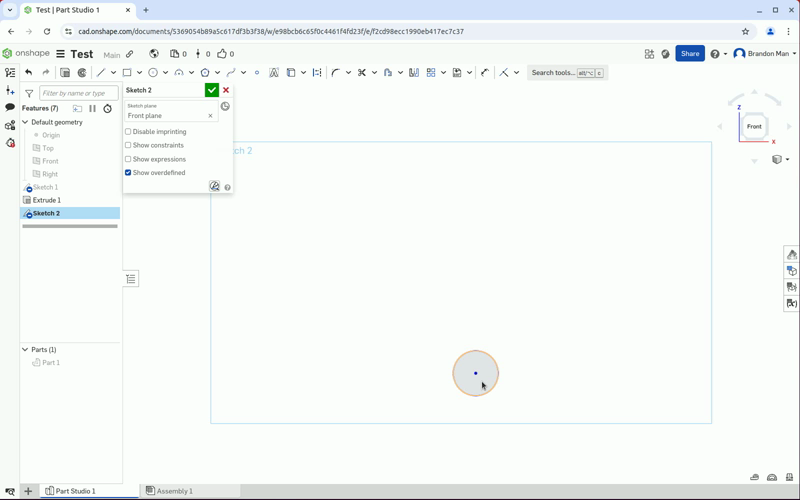
scroll(6)
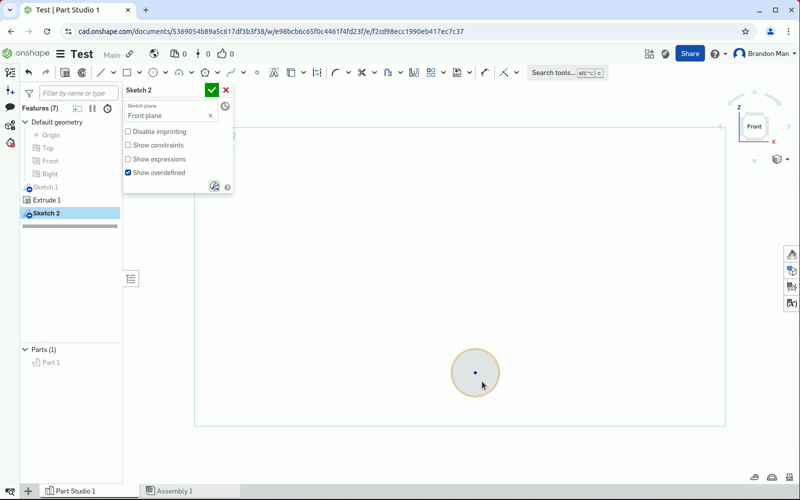
scroll(6)
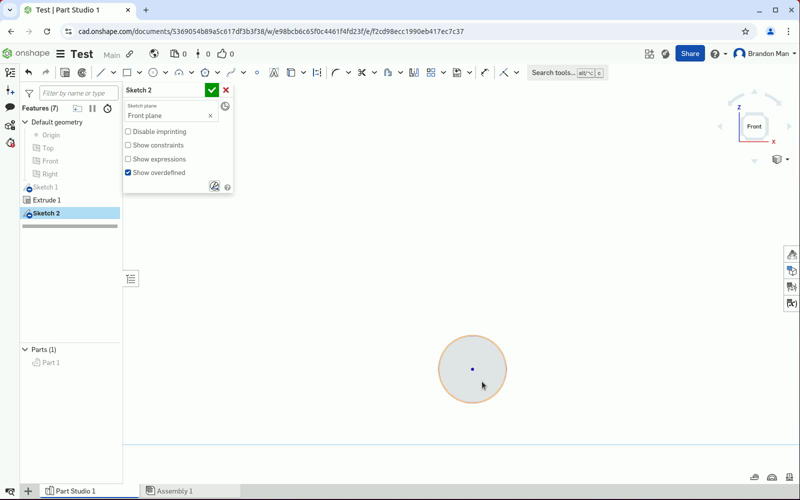
scroll(6)
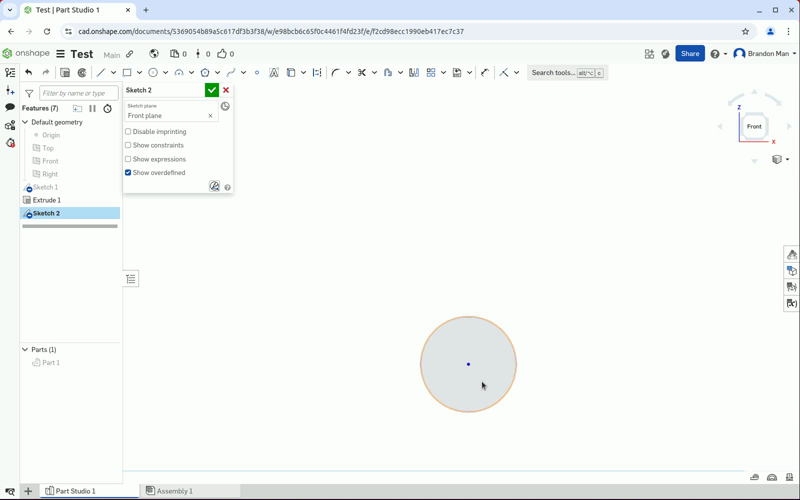
scroll(6)
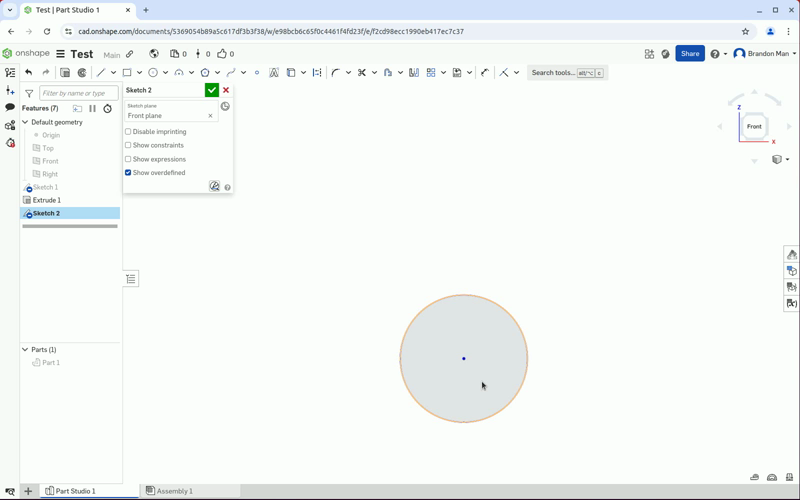
scroll(6)
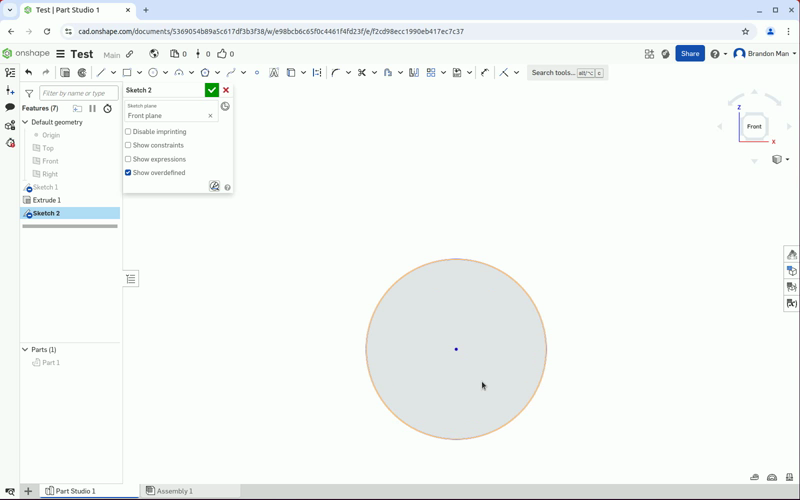
scroll(6)
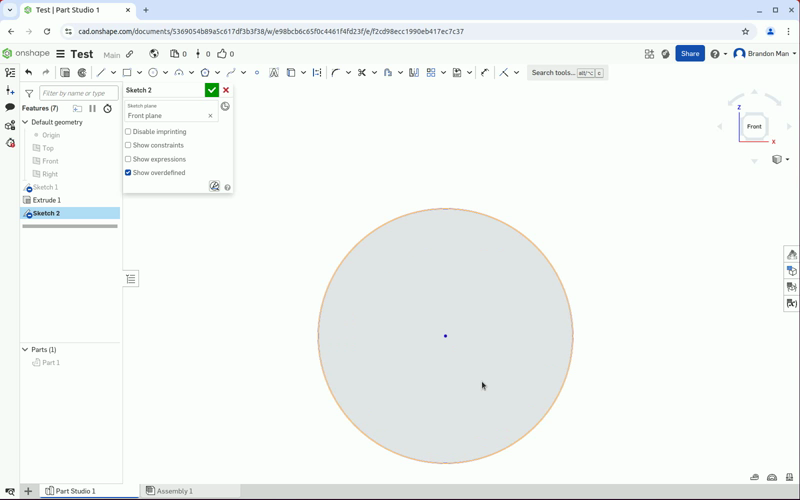
scroll(6)
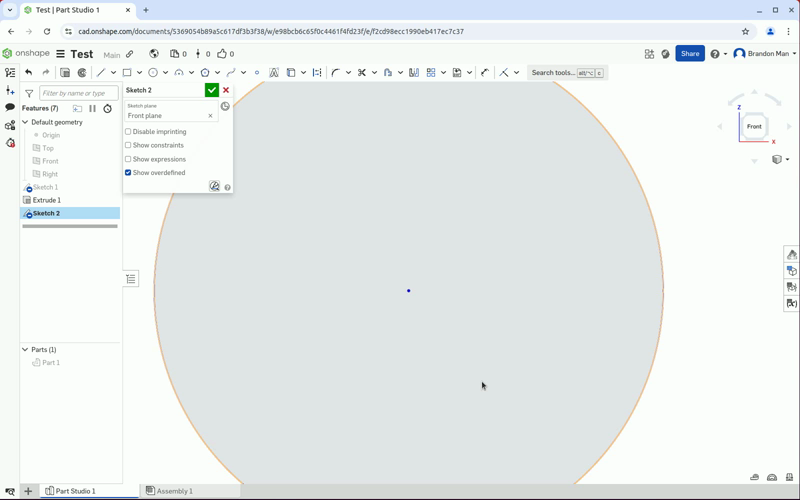
click(482, 381)
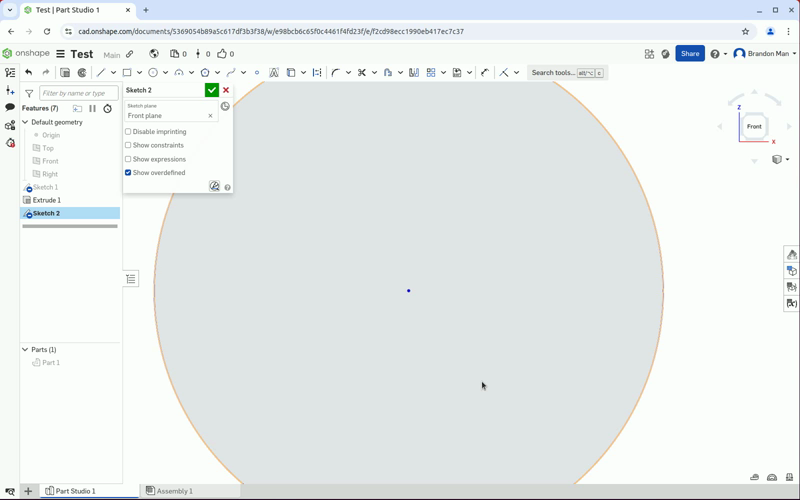
scroll(-6)
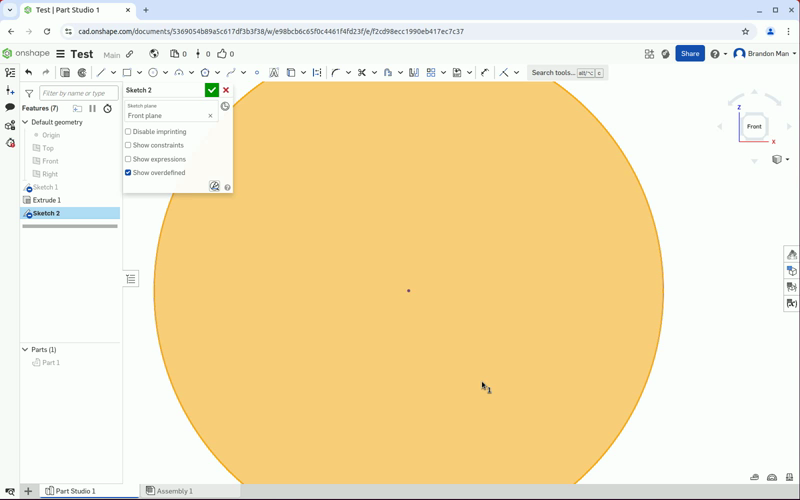
scroll(-6)
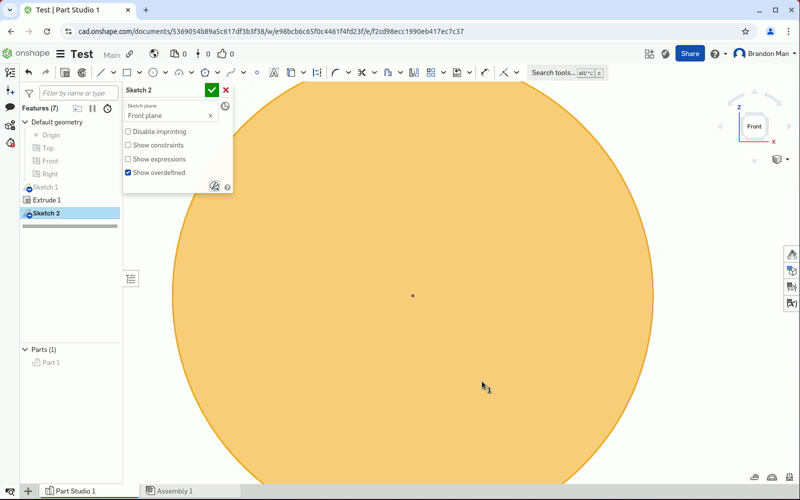
scroll(-6)
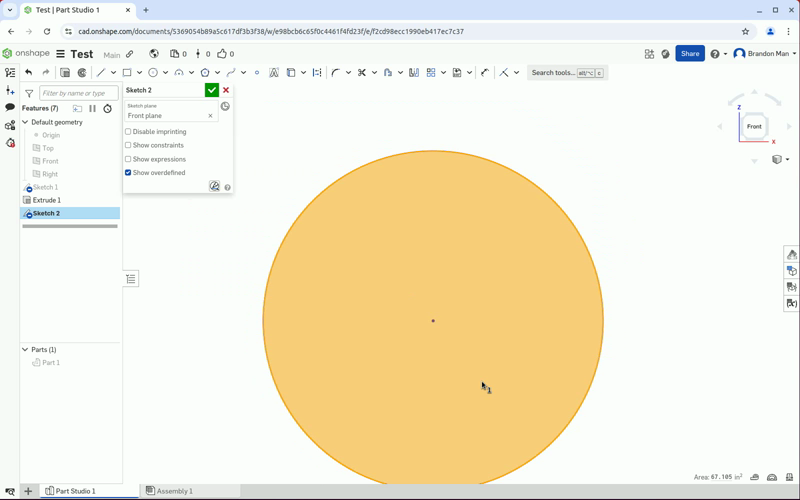
scroll(-6)
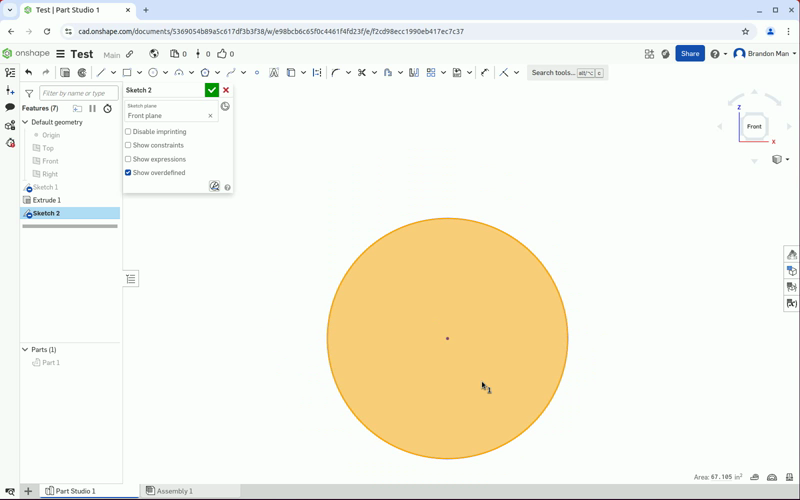
scroll(-6)
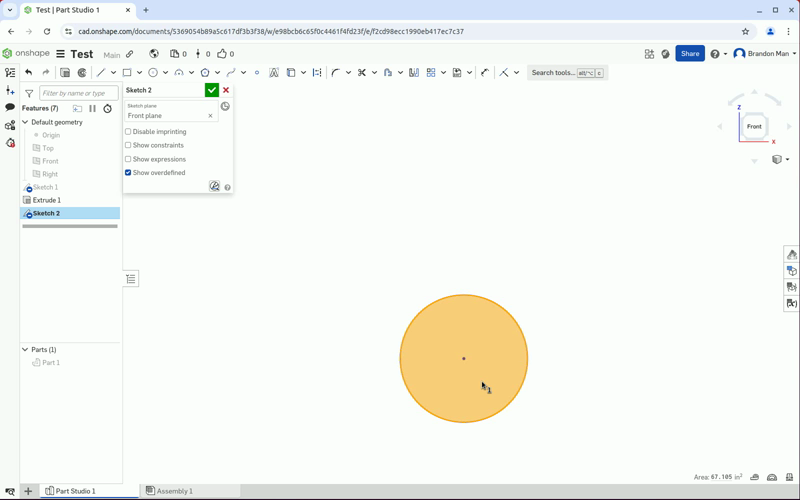
scroll(-6)
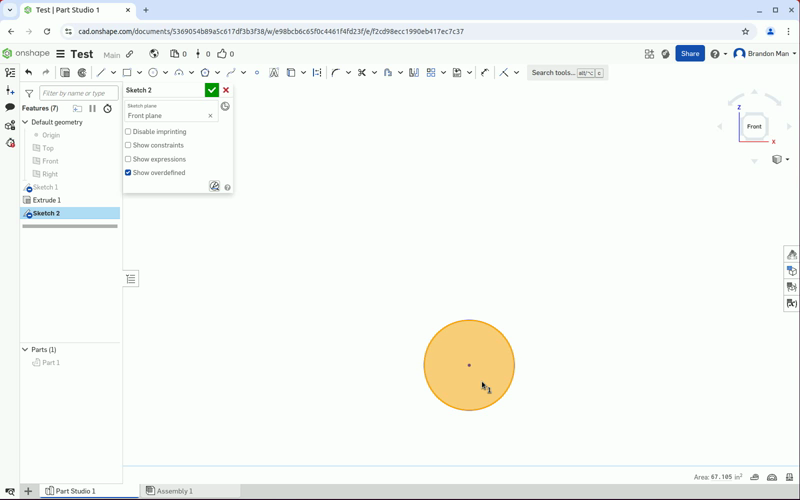
scroll(-6)
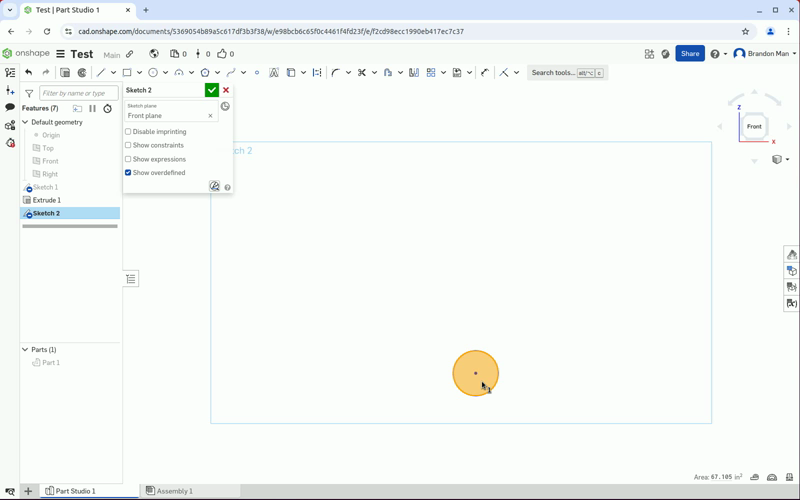
mouse_move(73, 352)
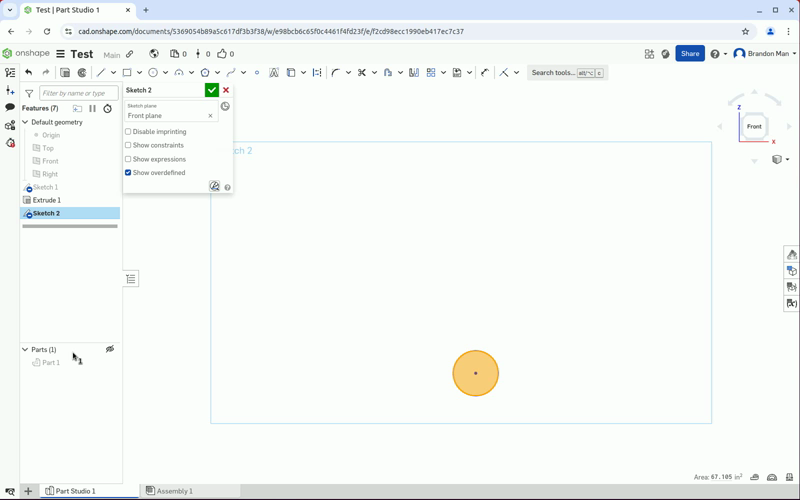
key(shift+y)
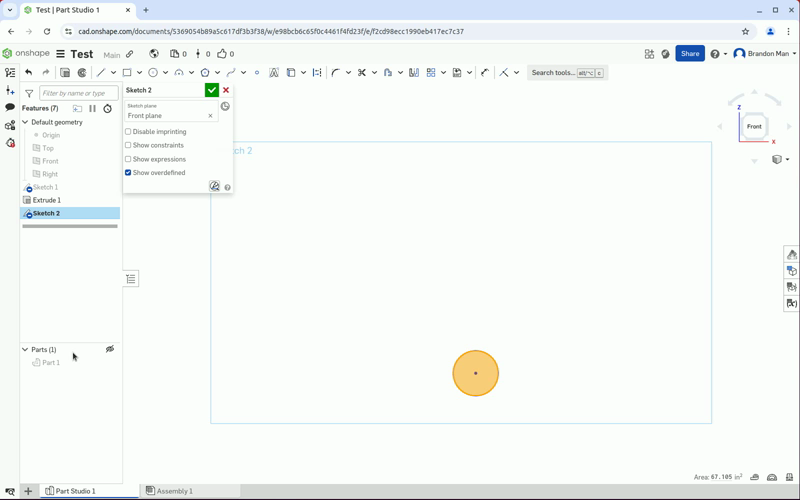
key(shift+e)
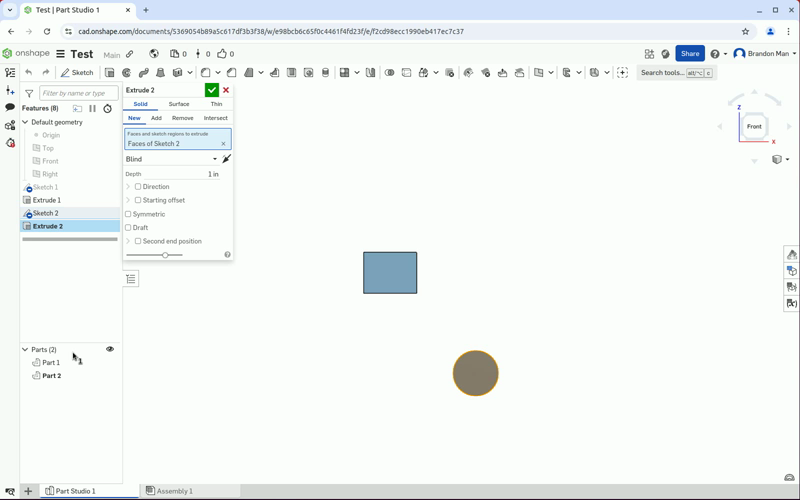
mouse_move(143, 106)
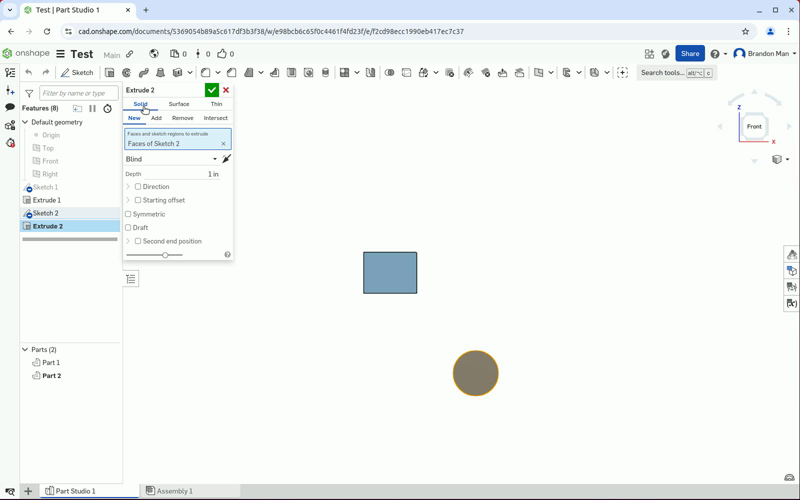
click(143, 106)
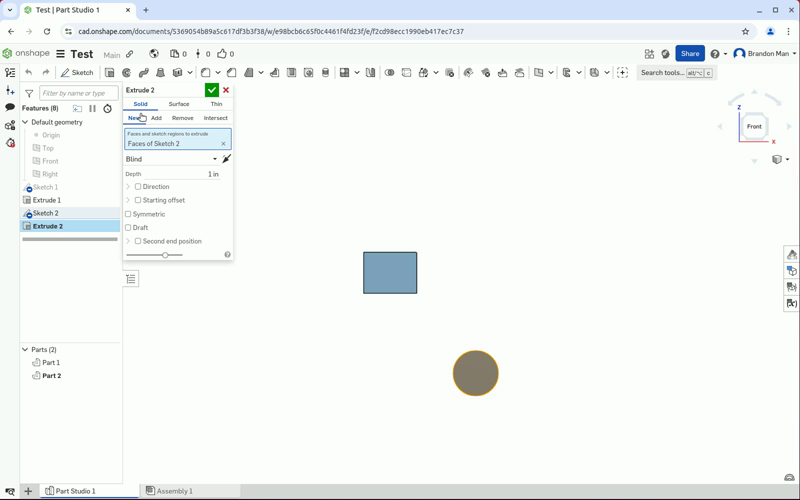
mouse_move(137, 120)
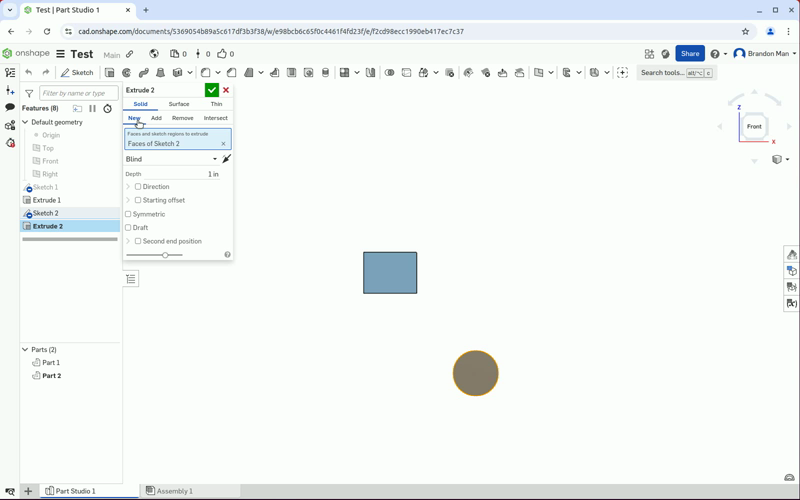
click(137, 120)
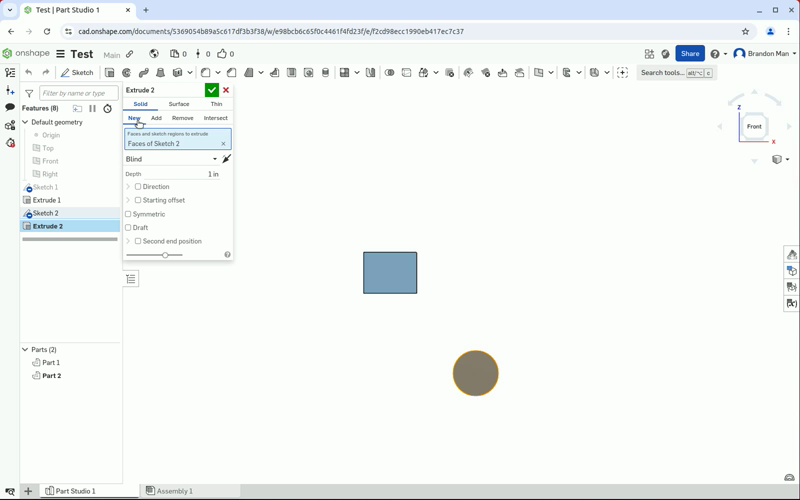
key(tab, 4)
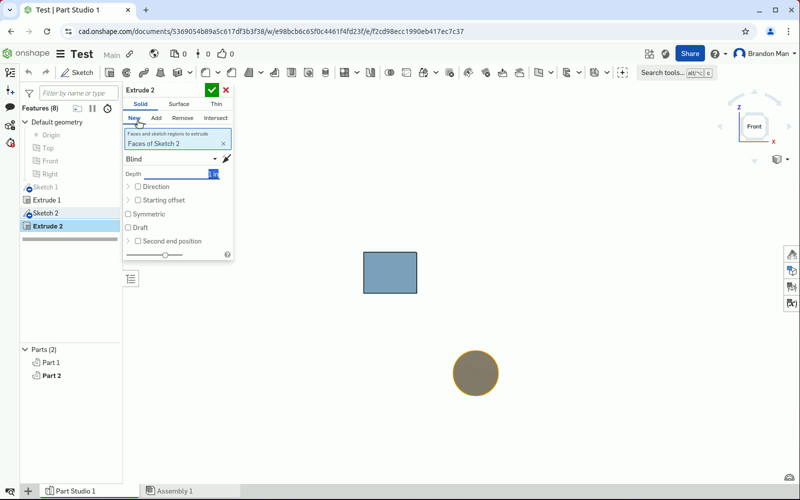
text(3.611)
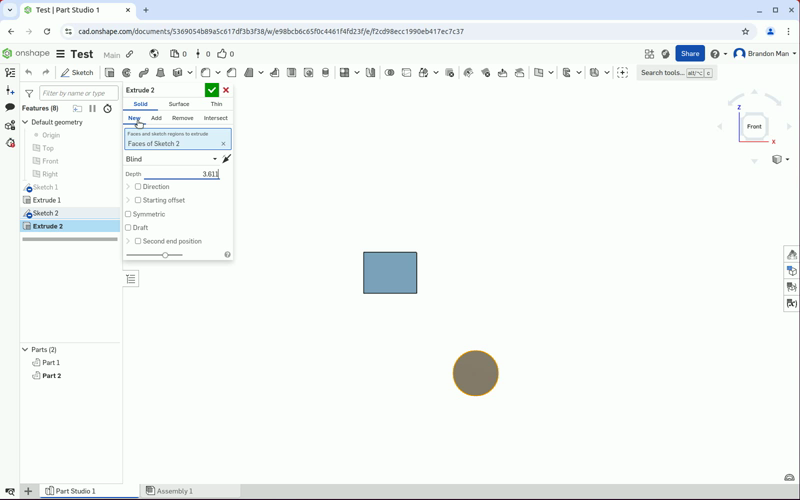
key(enter)
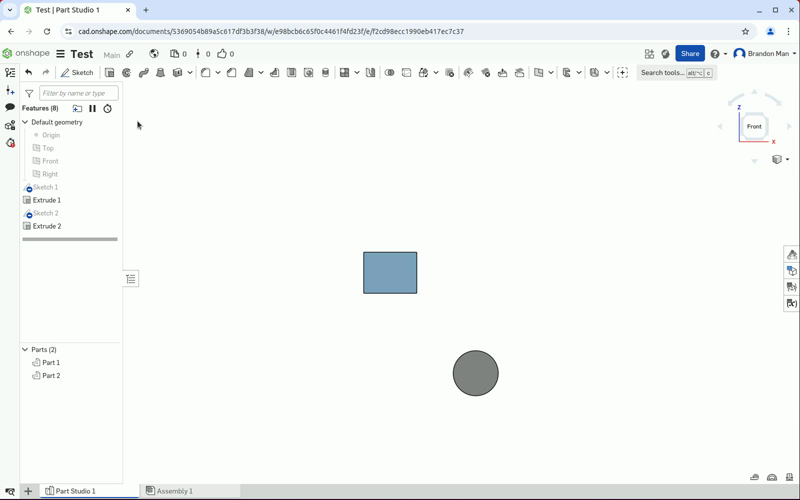
key(shift+h)
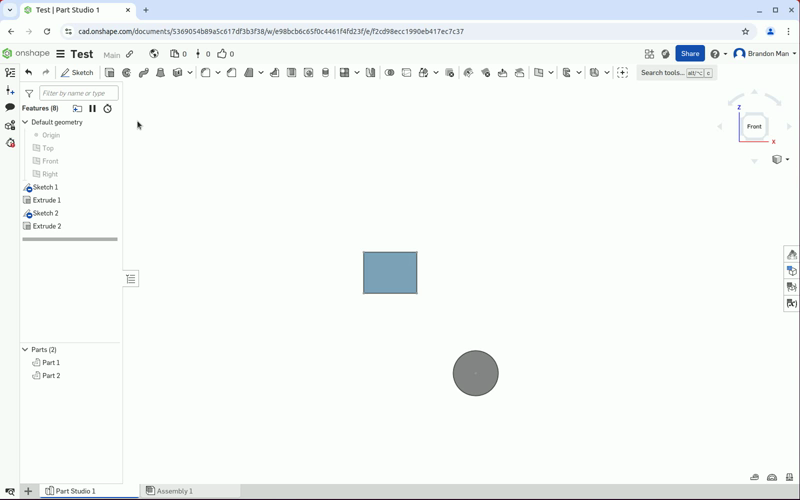
key(shift+h)
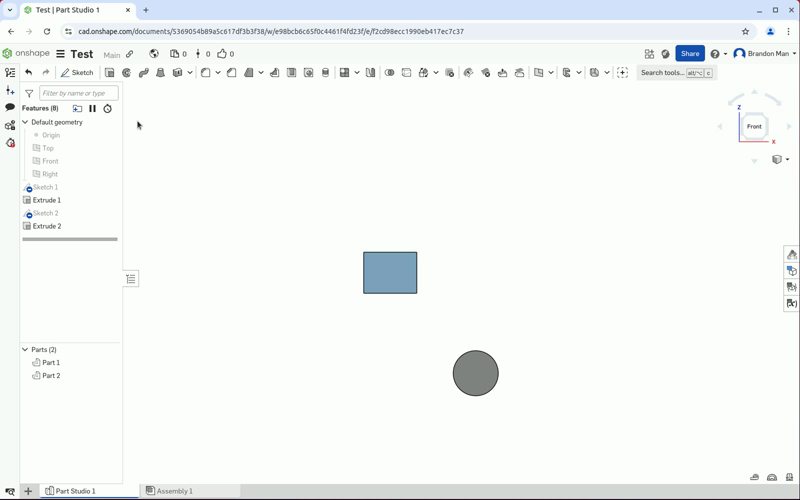
mouse_move(73, 189)
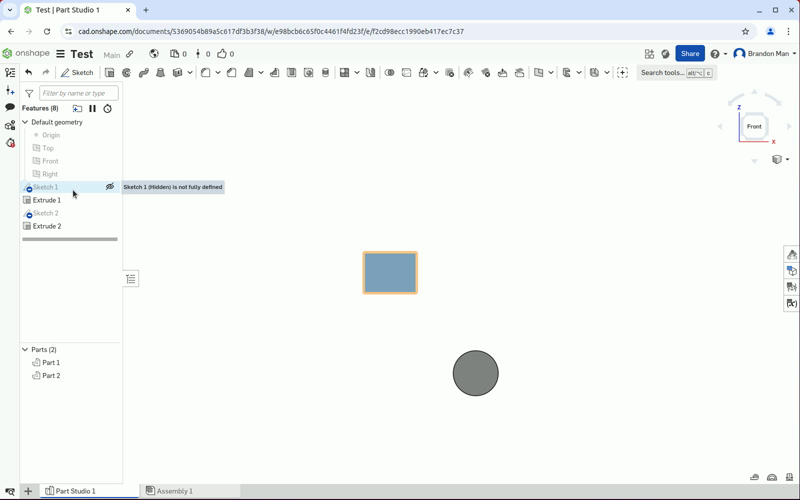
click(73, 189)
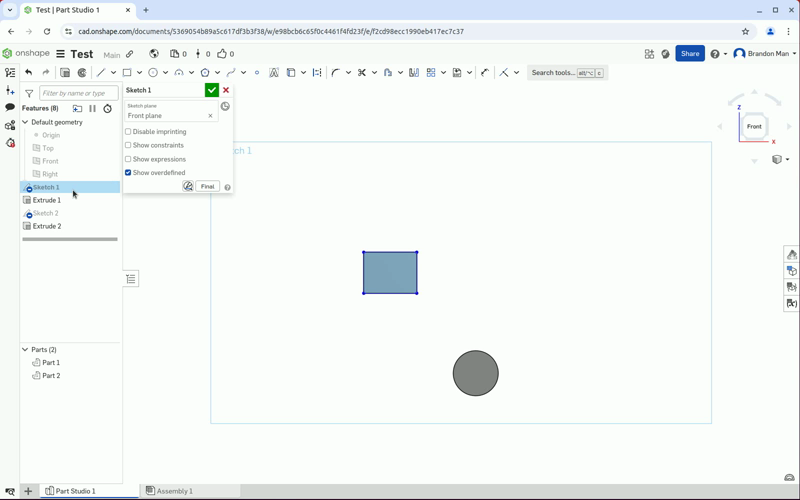
mouse_move(229, 92)
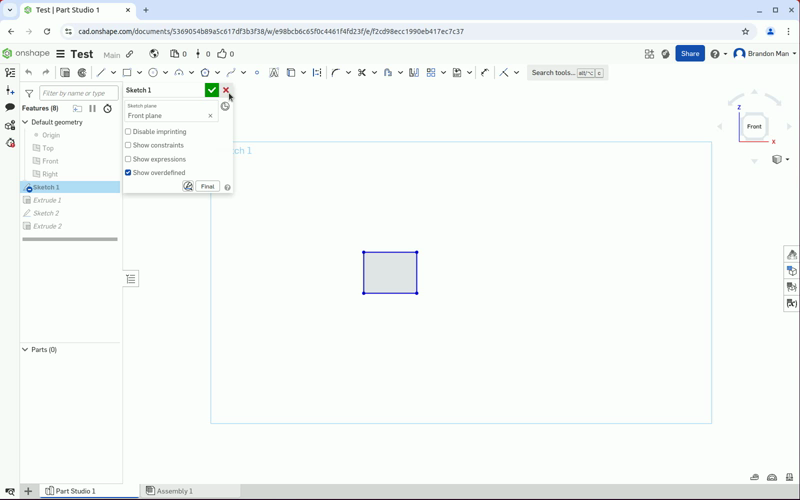
click(229, 92)
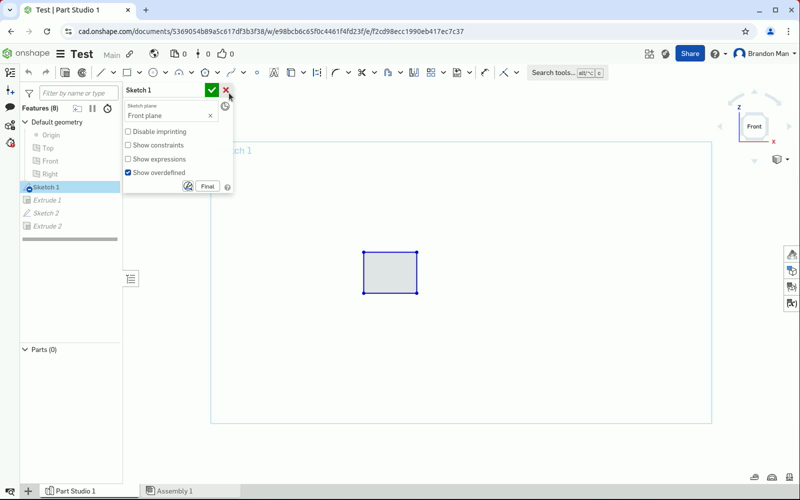
key(shift+s)
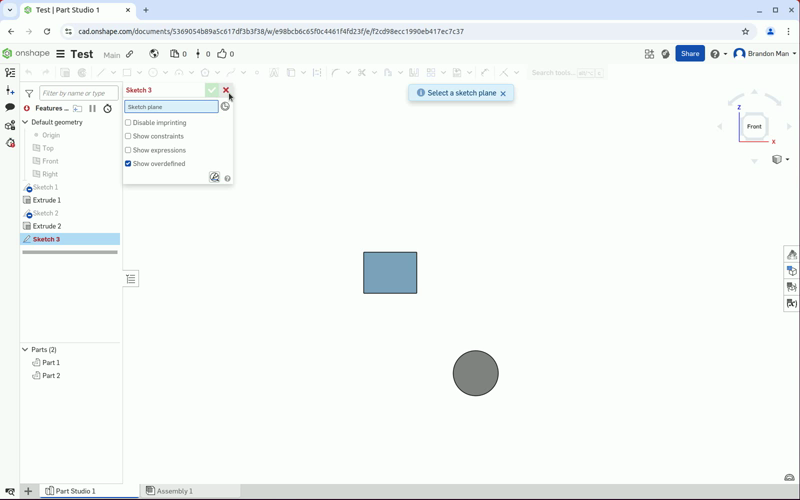
mouse_move(73, 163)
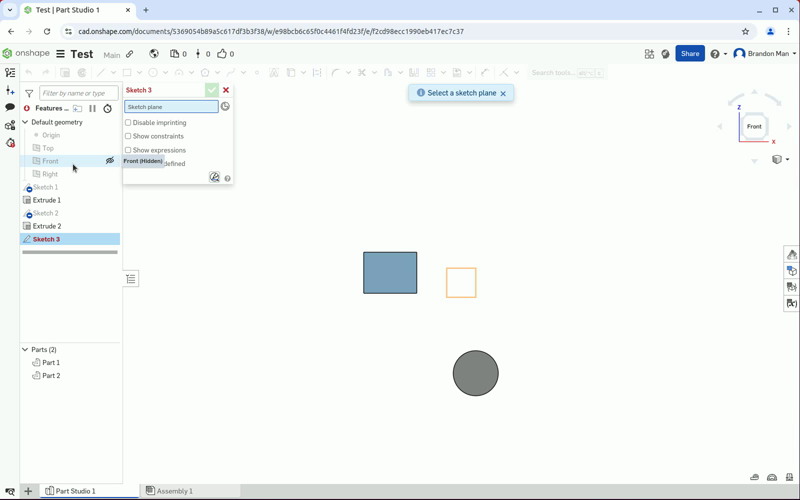
click(73, 163)
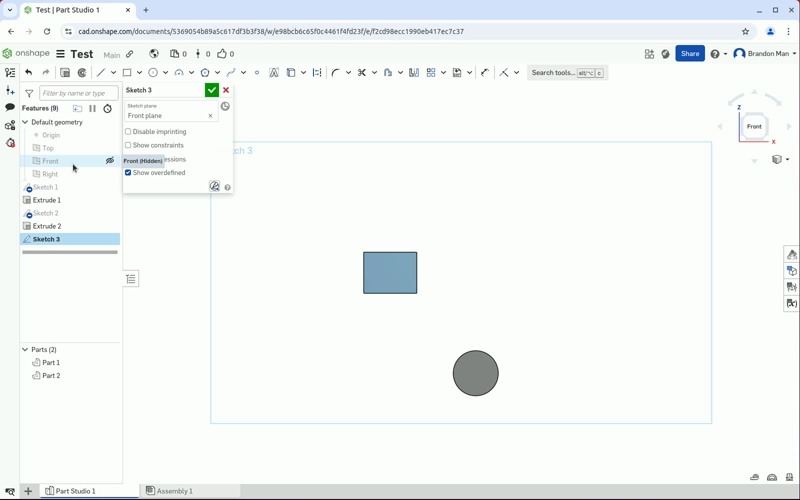
mouse_move(73, 352)
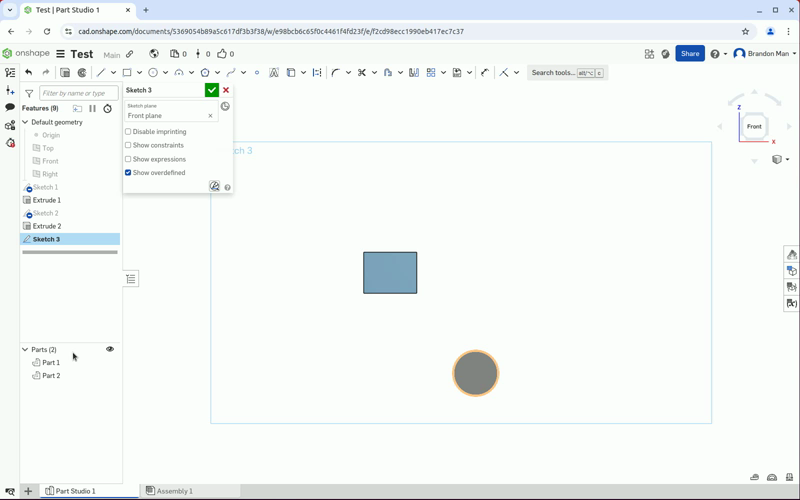
key(y)
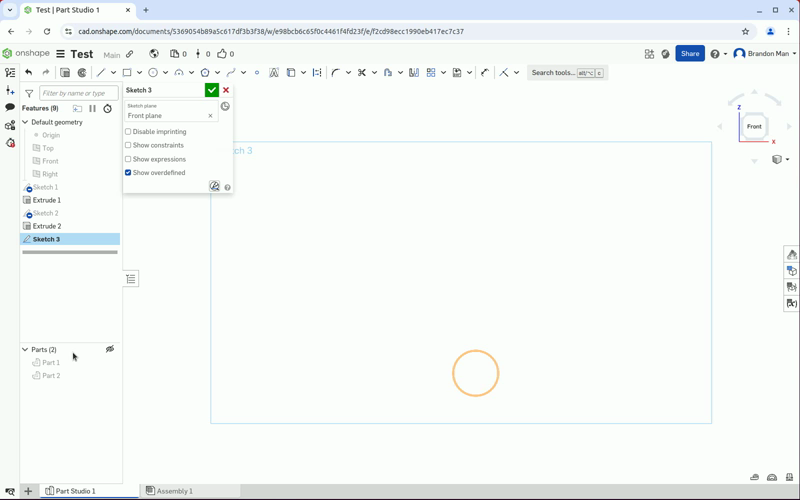
key(l)
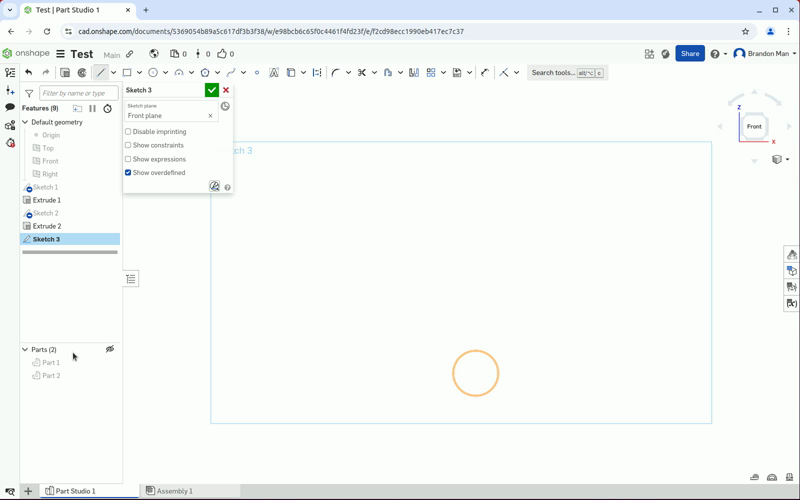
key_down(shift)
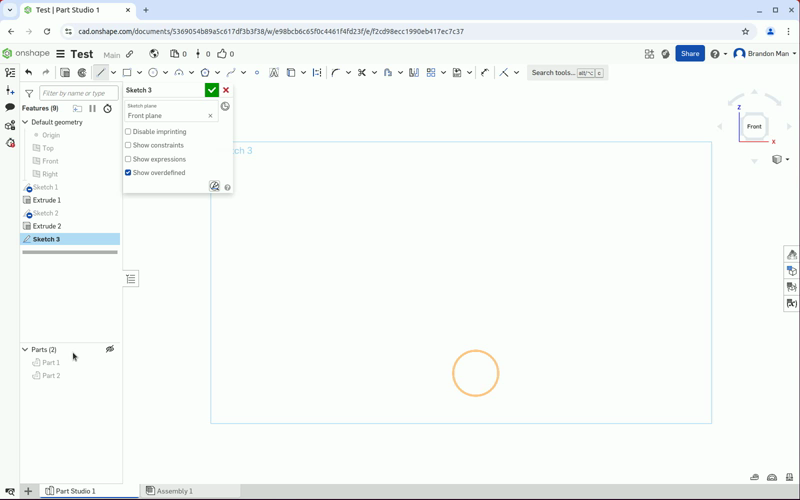
mouse_move(531, 241)
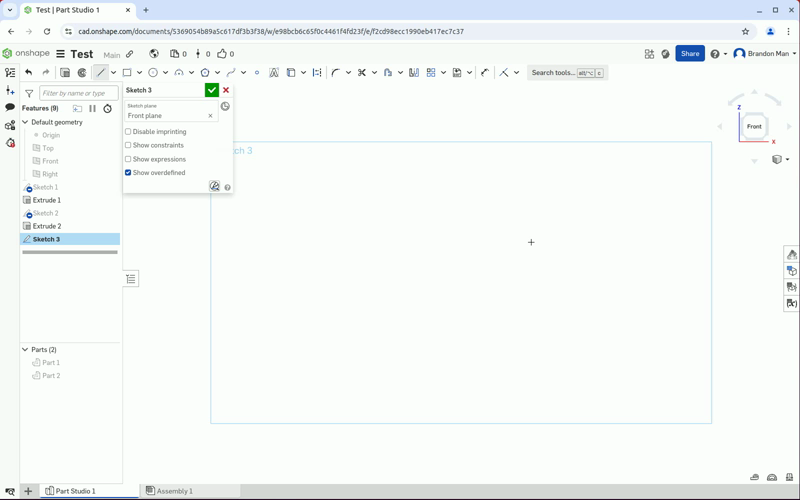
click(531, 241)
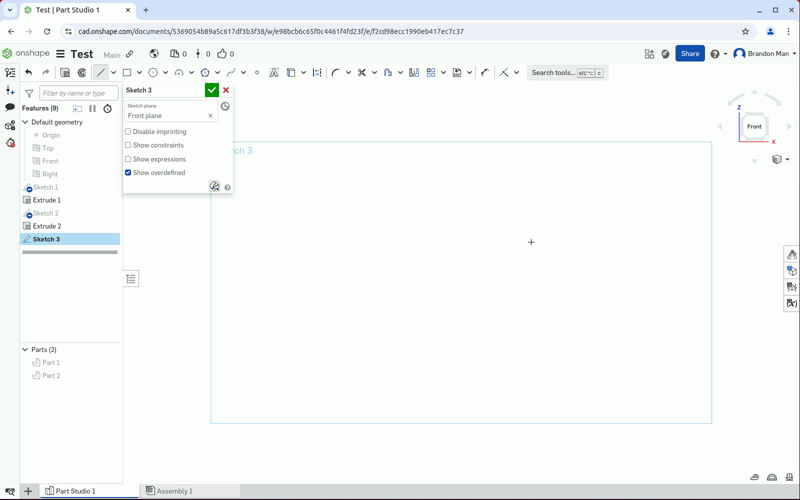
key_up(shift)
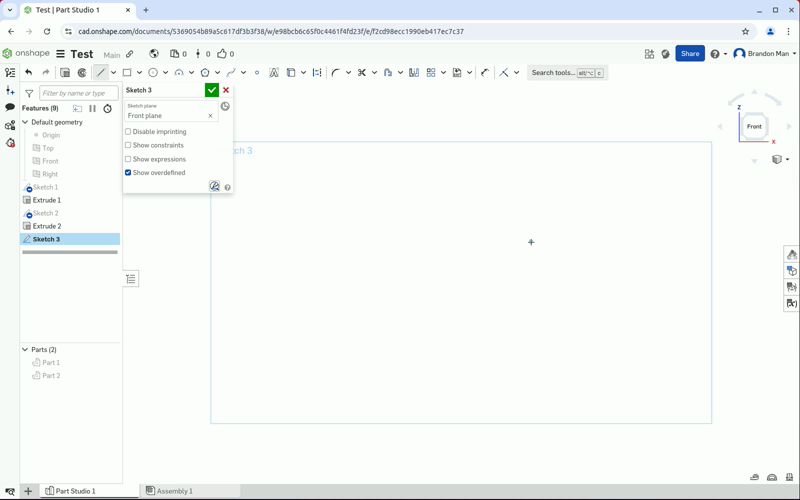
key_down(shift)
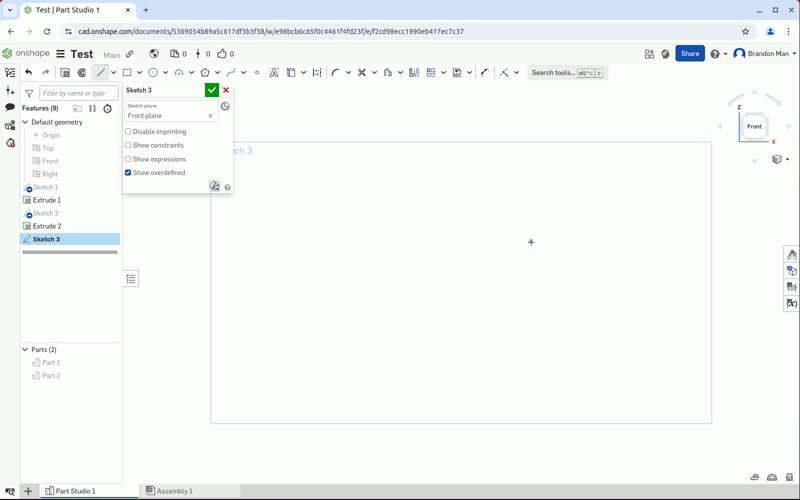
mouse_move(561, 241)
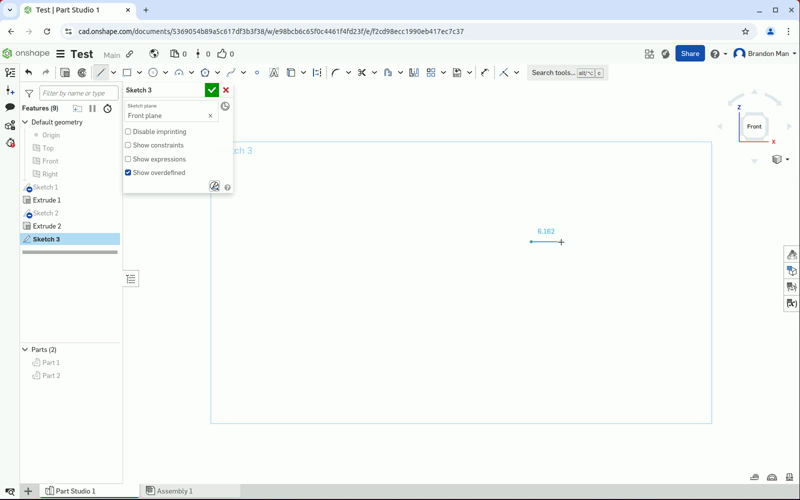
mouse_move(549, 255)
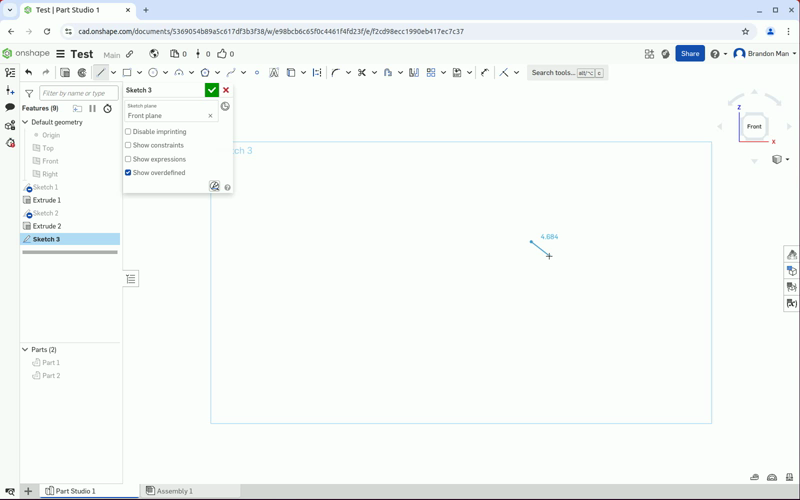
click(549, 255)
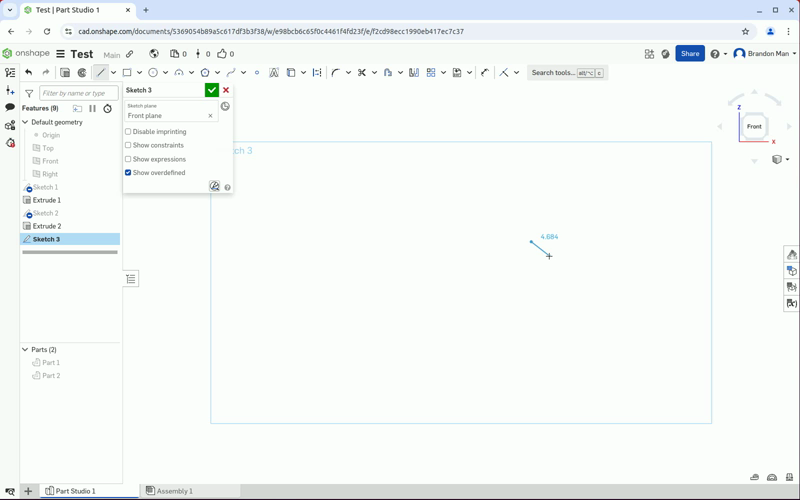
key_up(shift)
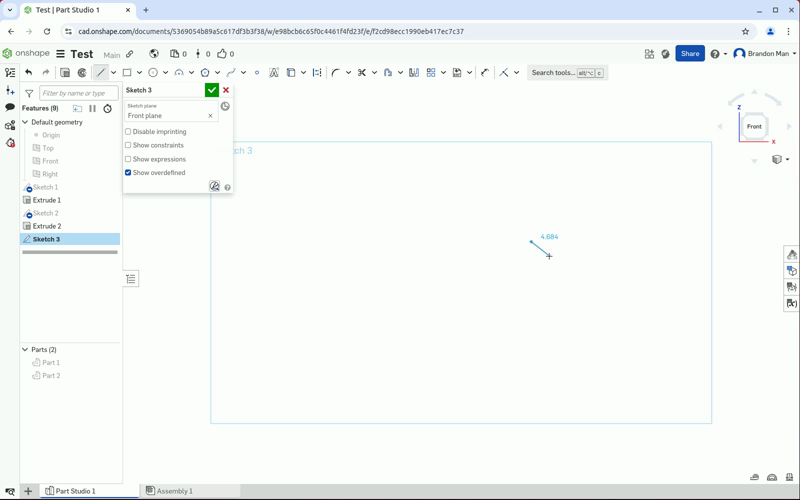
key_down(shift)
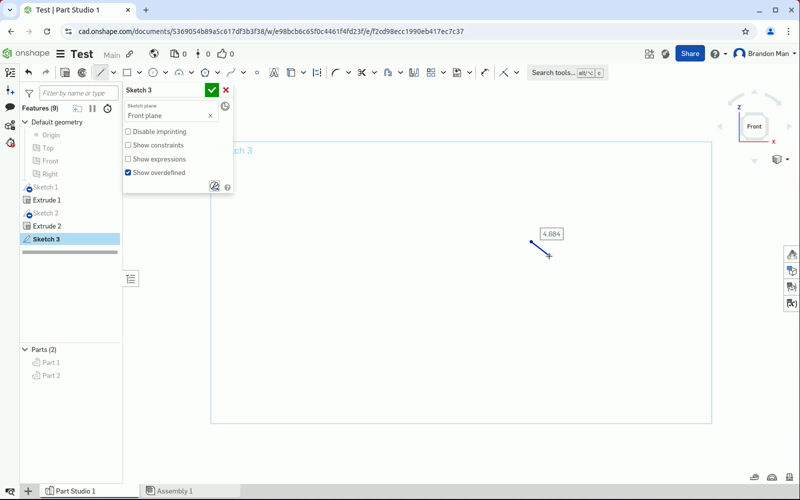
mouse_move(579, 255)
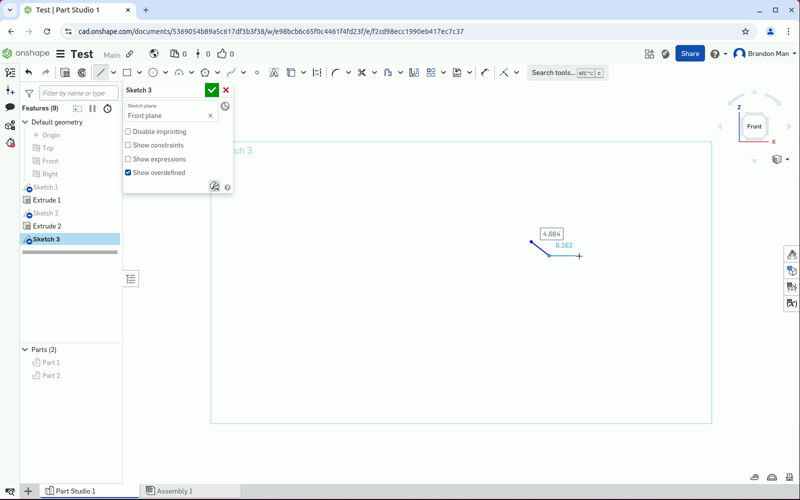
mouse_move(569, 247)
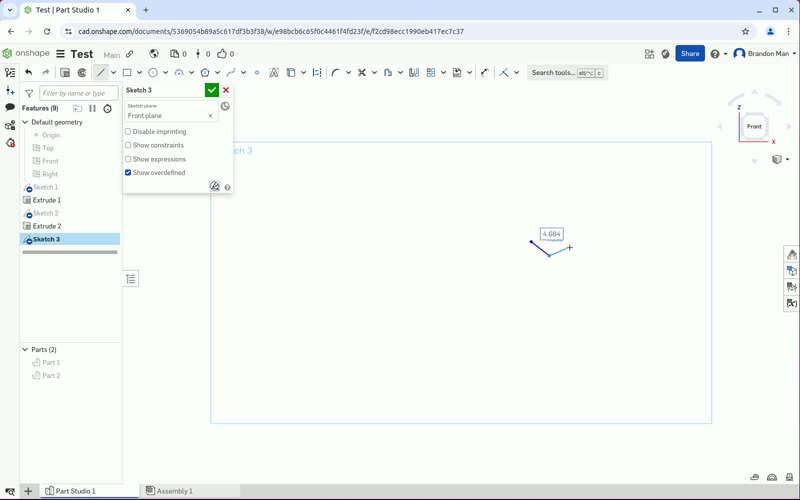
click(569, 247)
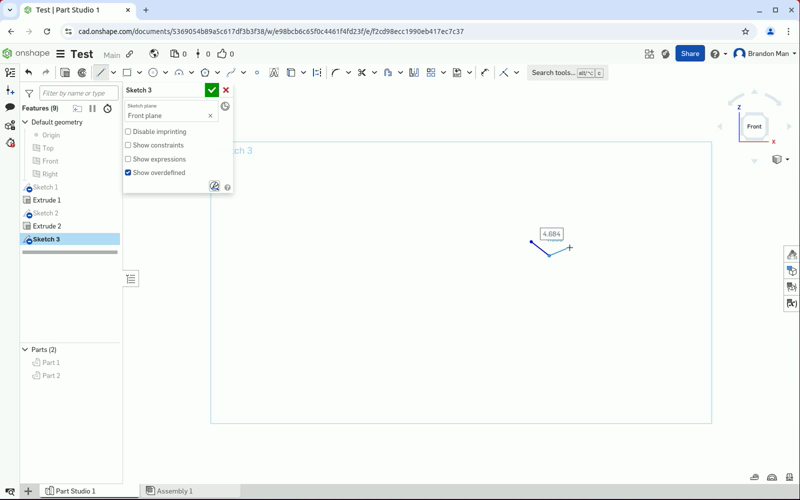
key_up(shift)
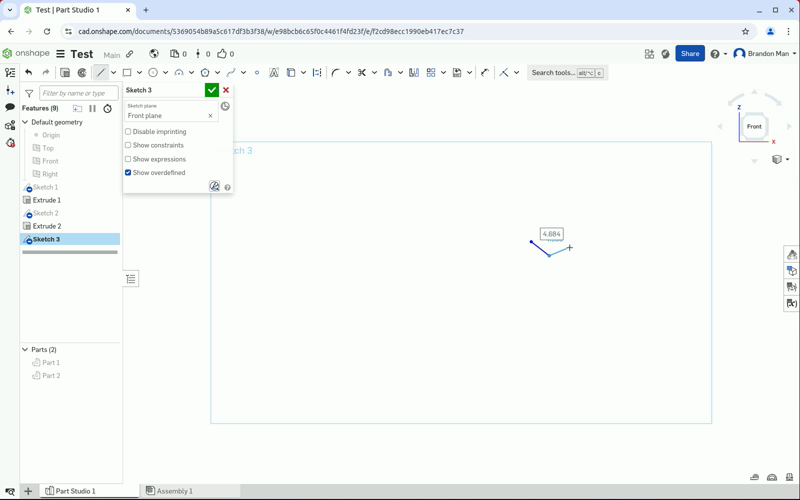
key_down(shift)
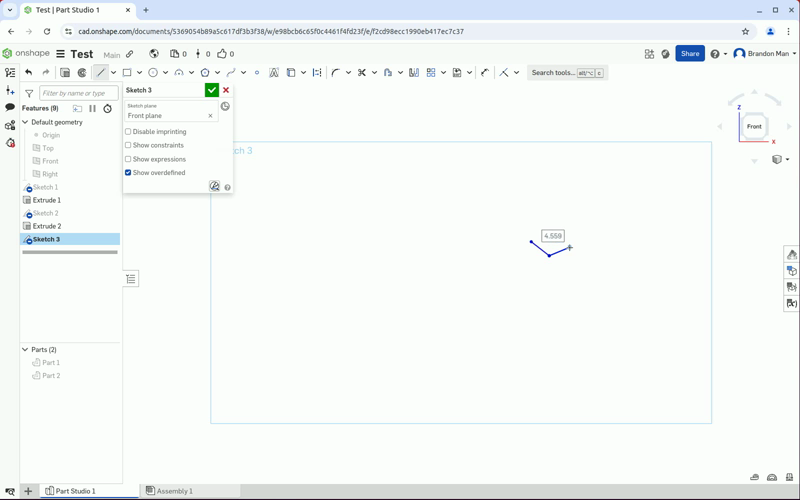
mouse_move(589, 247)
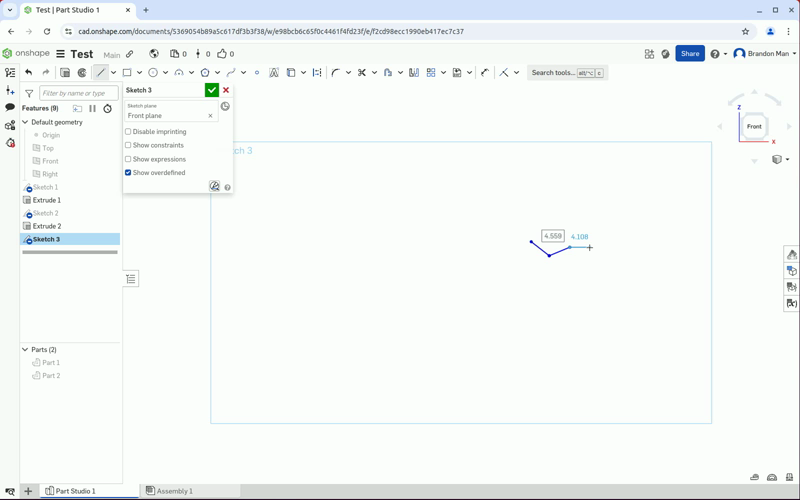
mouse_move(573, 224)
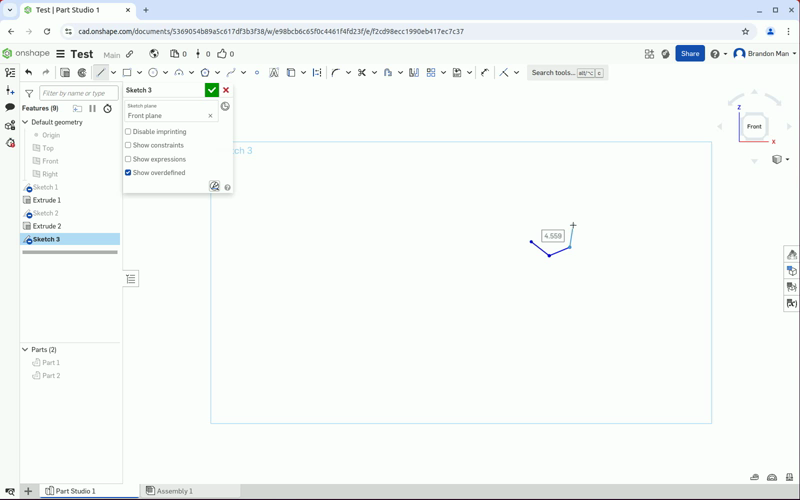
click(573, 224)
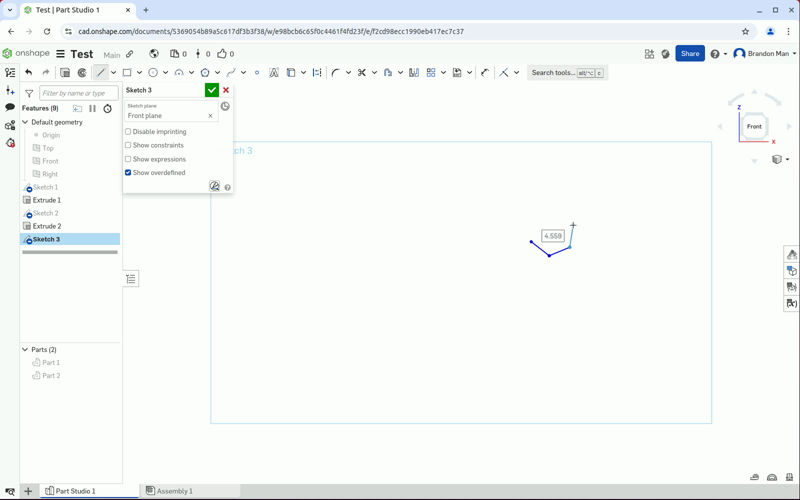
key_up(shift)
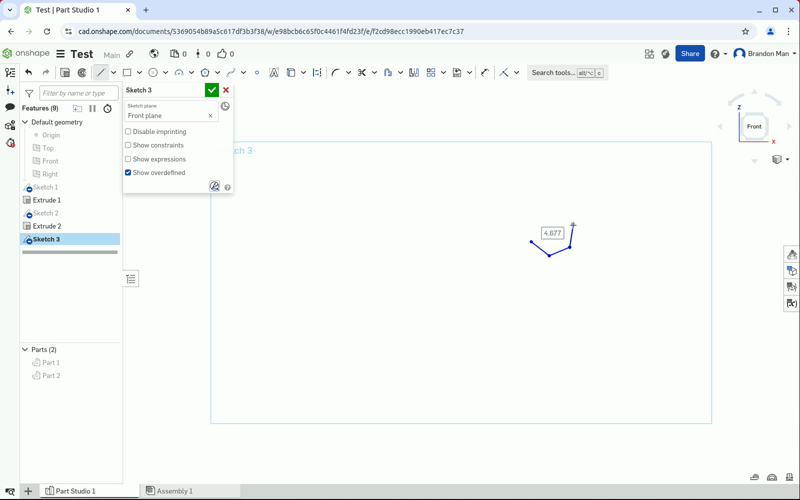
key_down(shift)
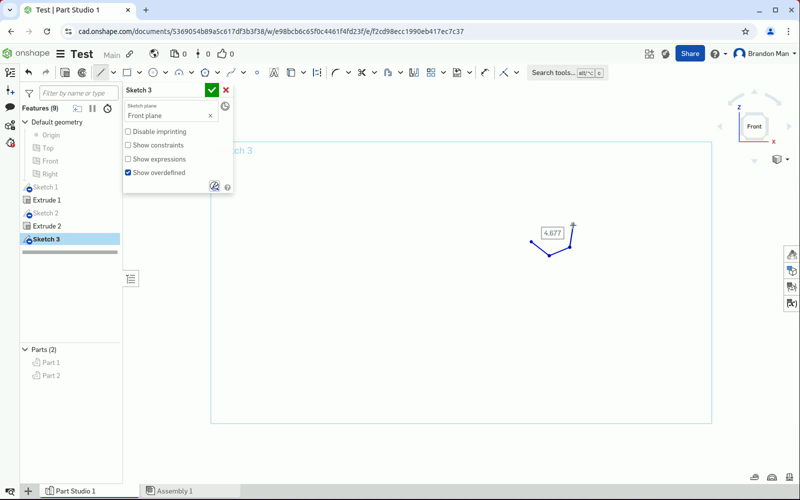
mouse_move(589, 224)
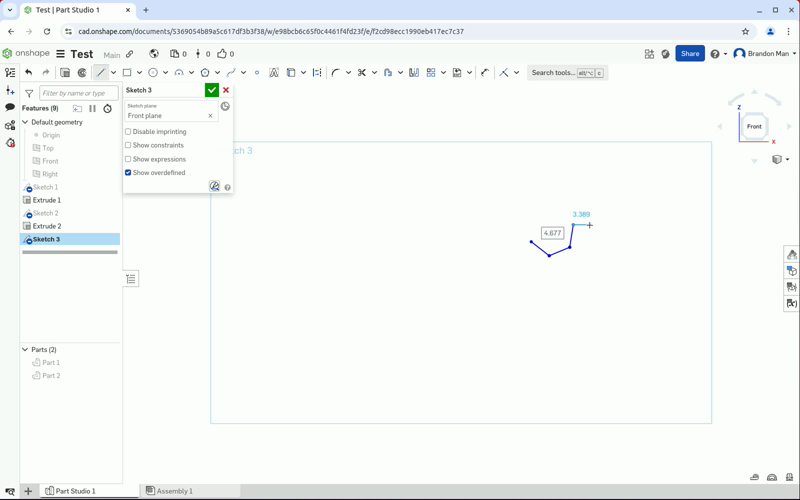
mouse_move(555, 210)
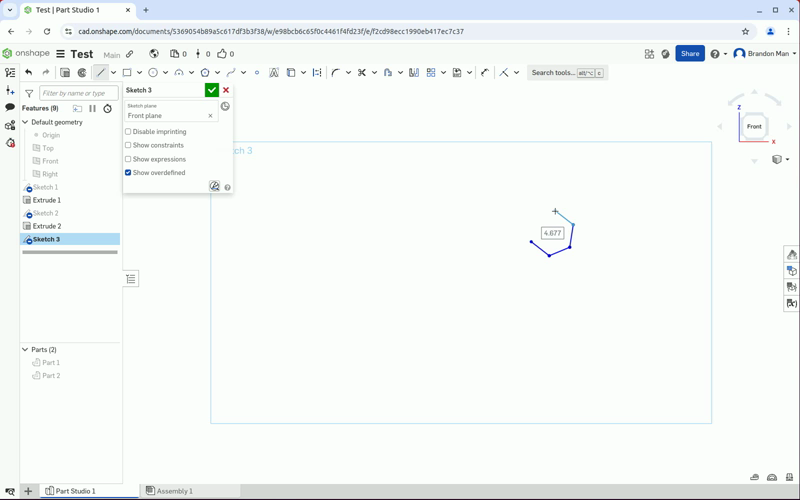
click(555, 210)
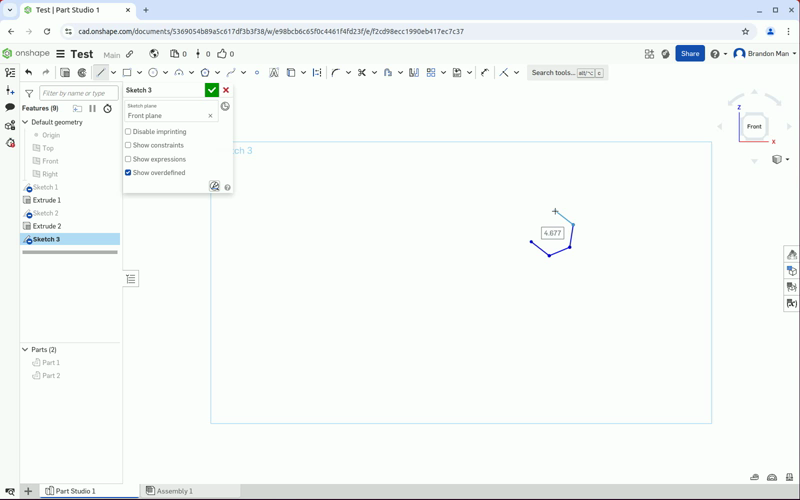
key_up(shift)
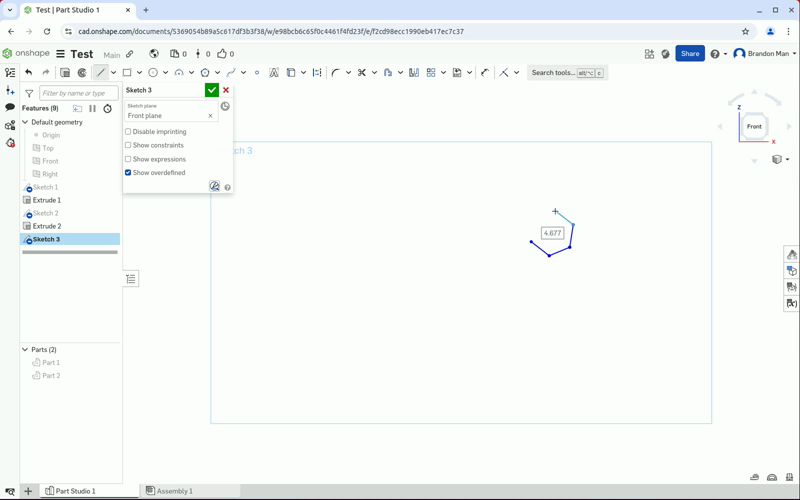
key_down(shift)
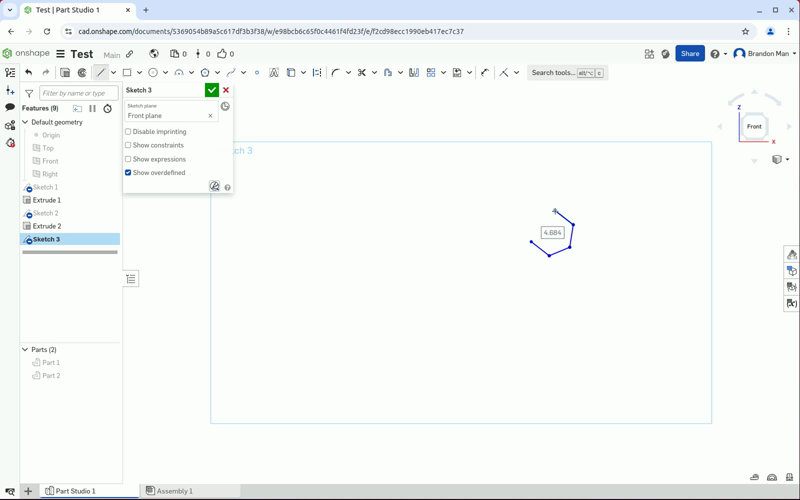
mouse_move(585, 210)
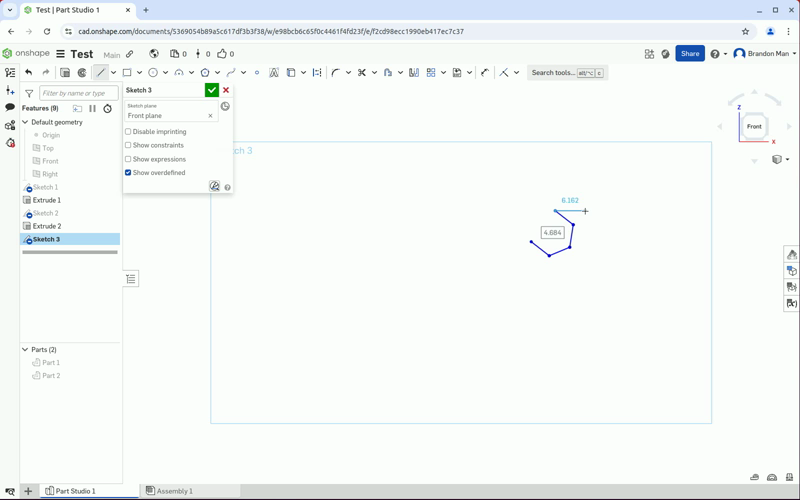
mouse_move(534, 219)
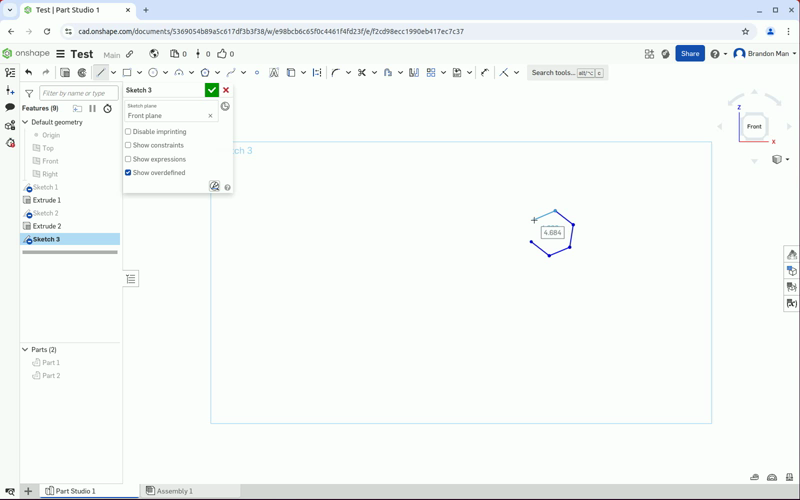
click(534, 219)
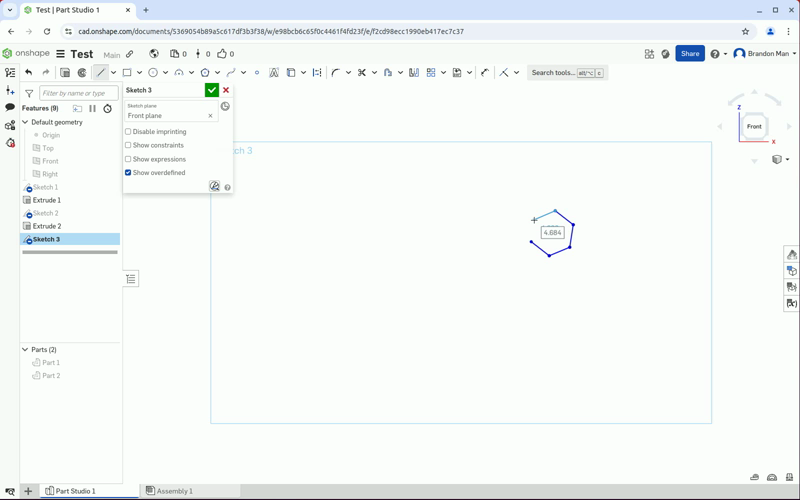
key_up(shift)
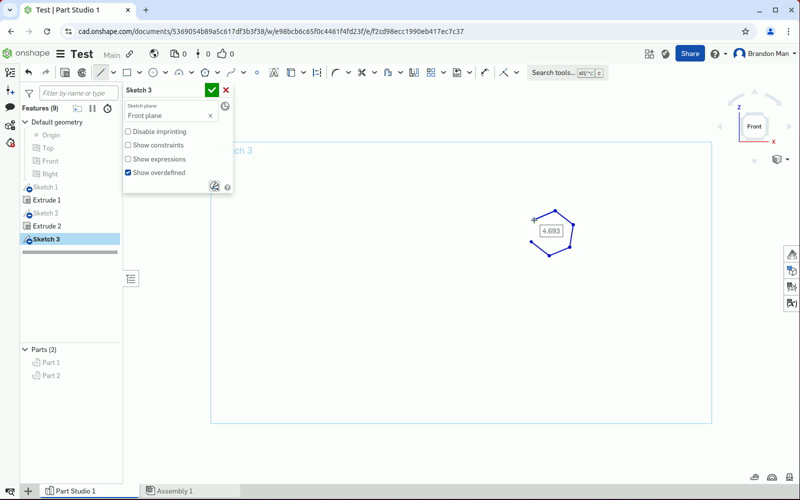
mouse_move(564, 219)
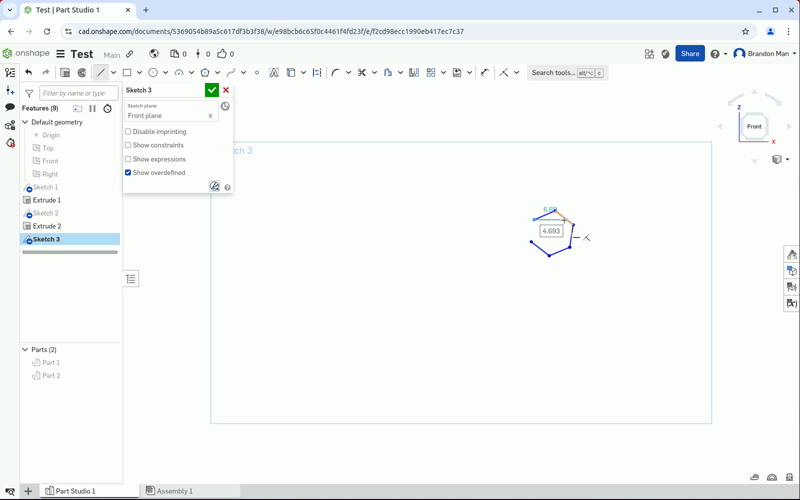
key_down(shift)
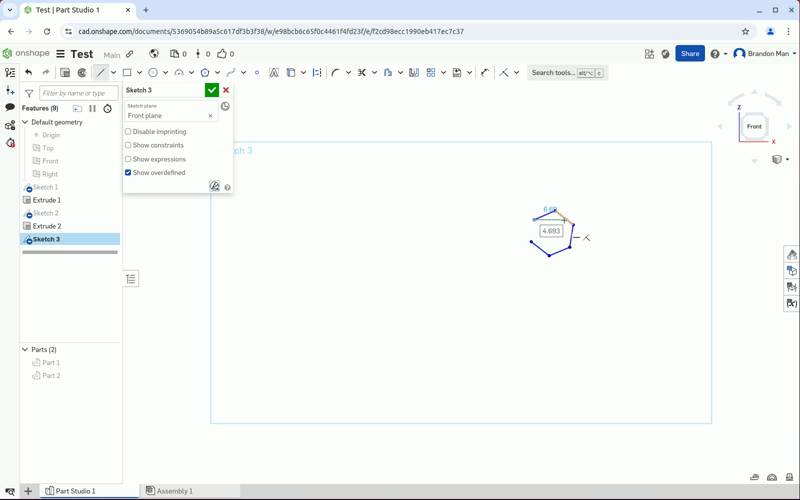
mouse_move(531, 241)
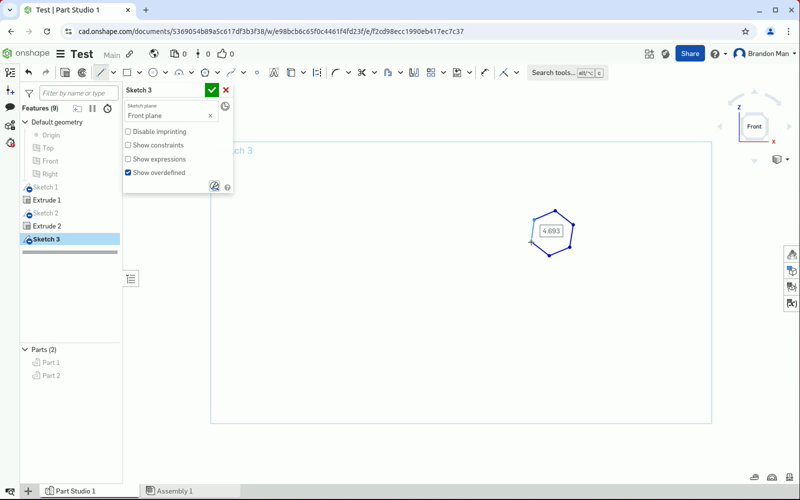
key_up(shift)
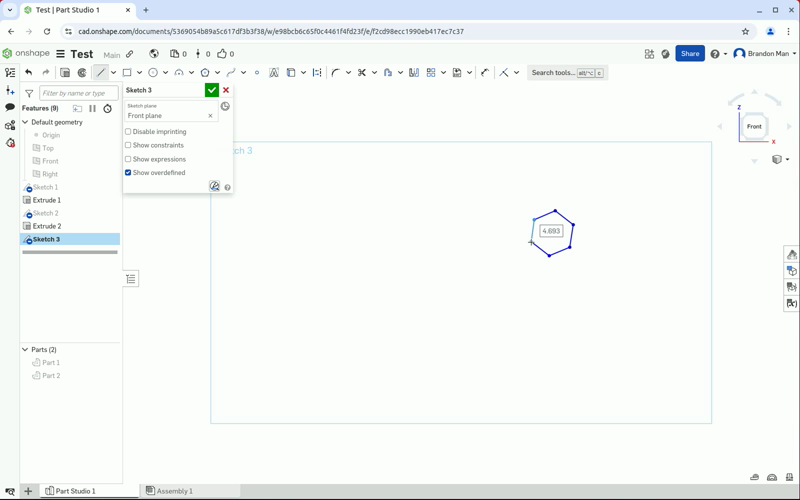
click(531, 241)
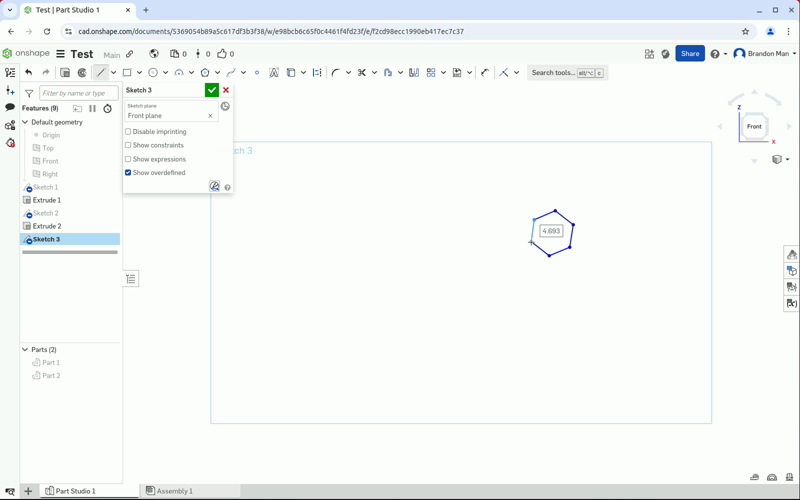
key(esc)
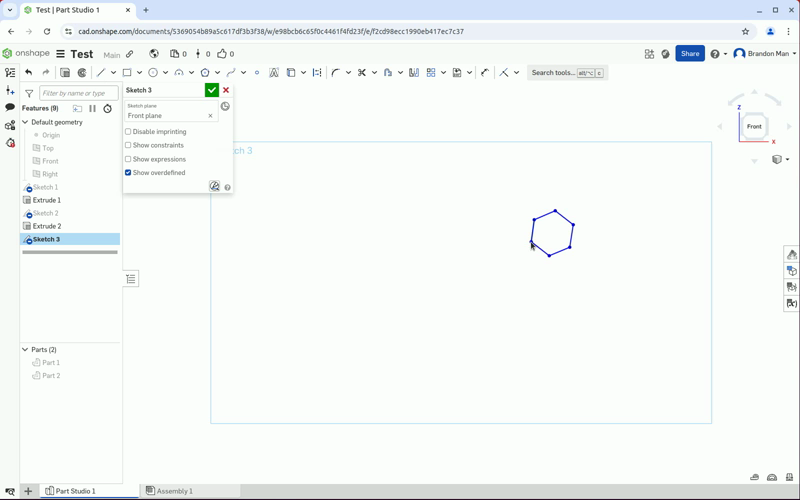
mouse_move(567, 243)
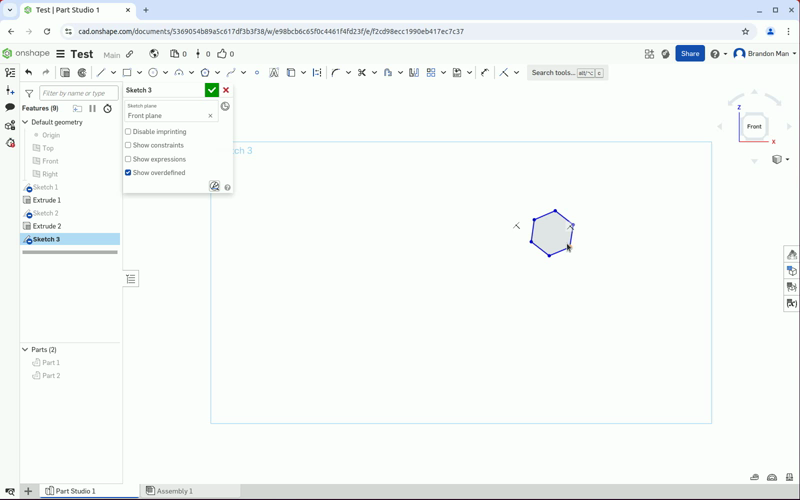
scroll(6)
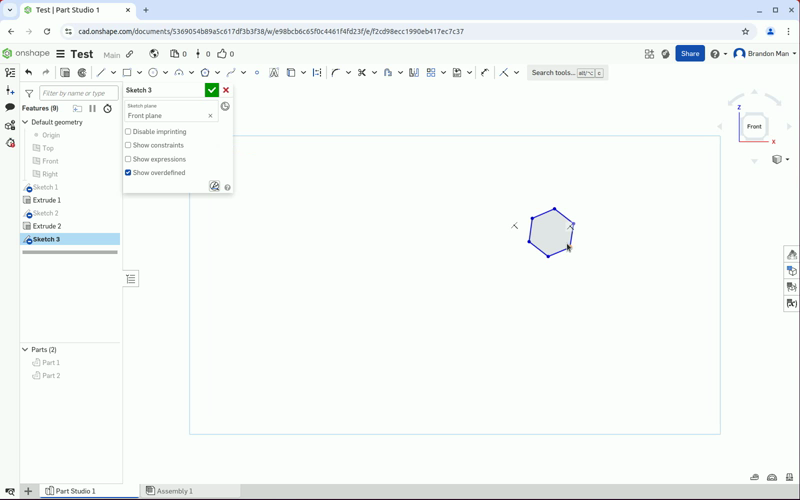
scroll(6)
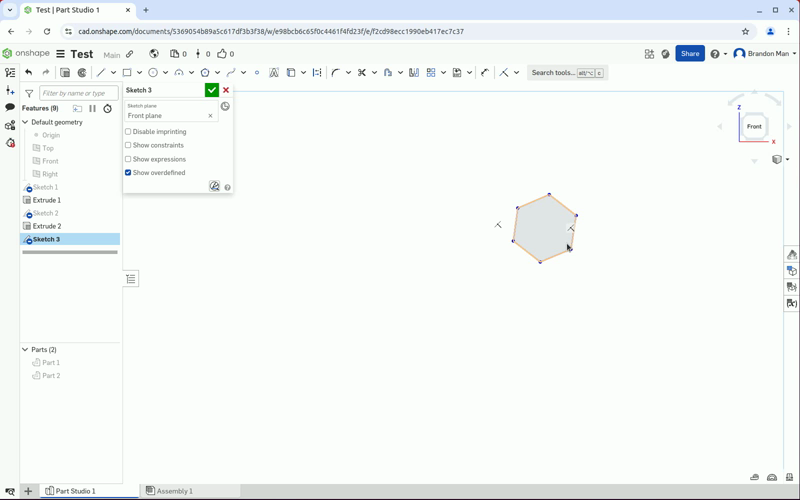
scroll(6)
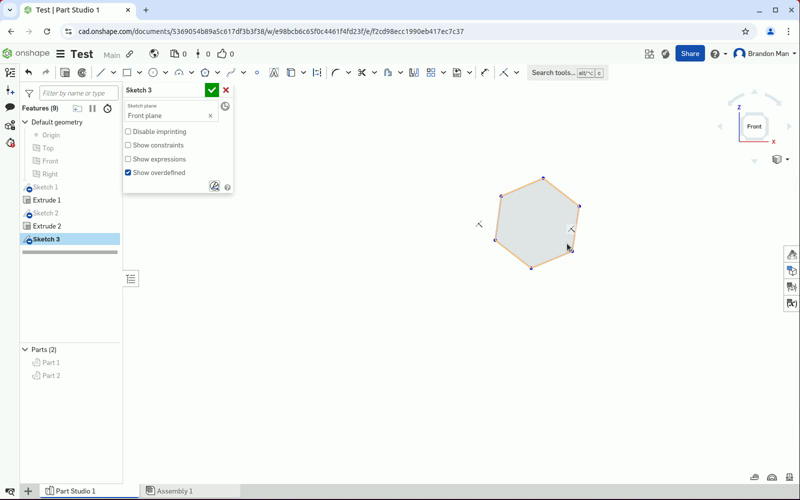
scroll(6)
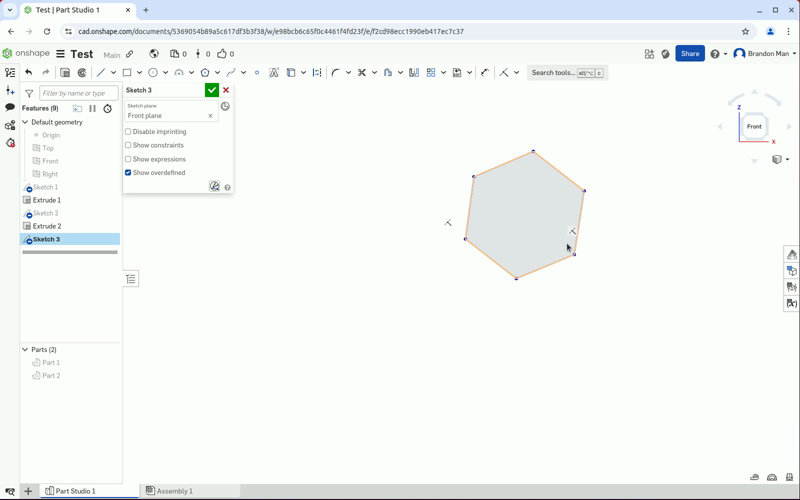
scroll(6)
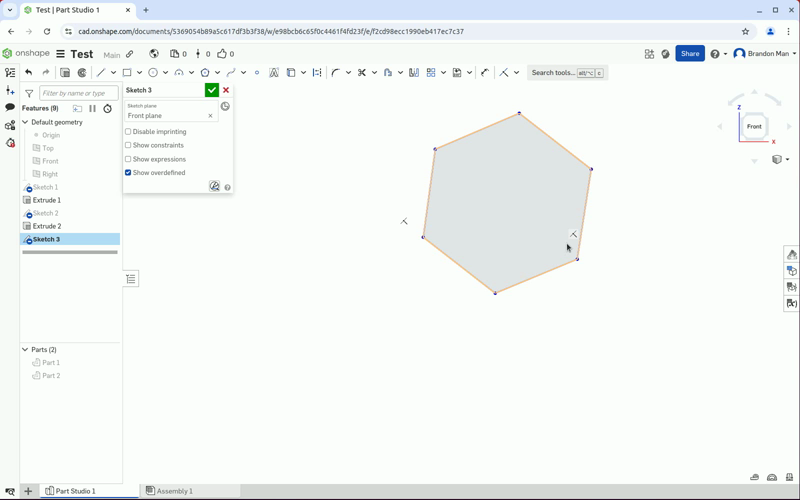
scroll(6)
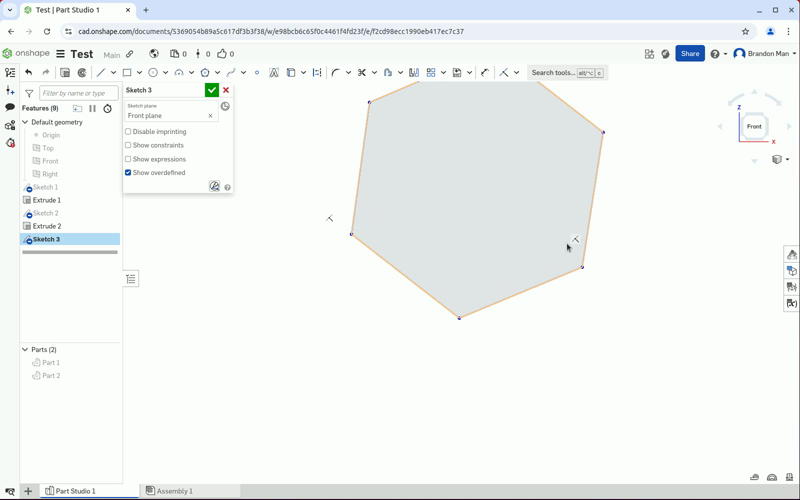
scroll(6)
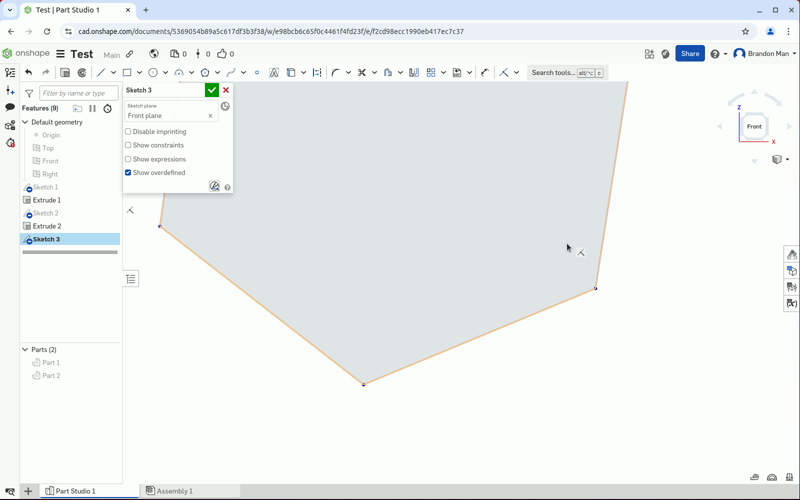
click(567, 243)
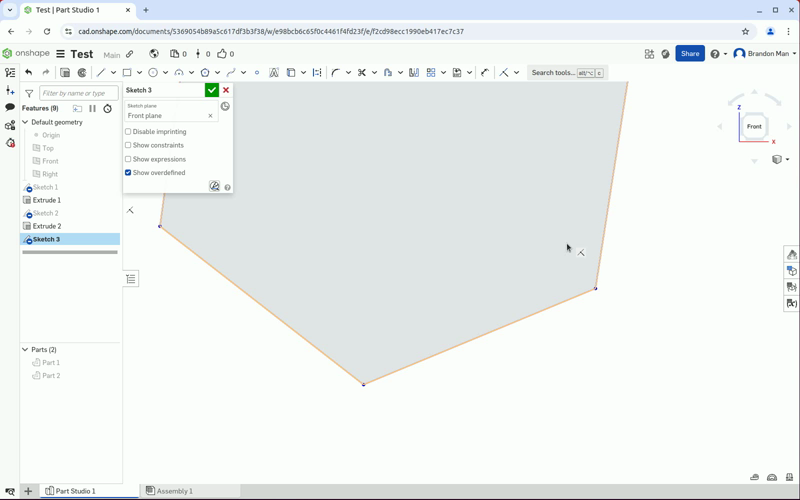
scroll(-6)
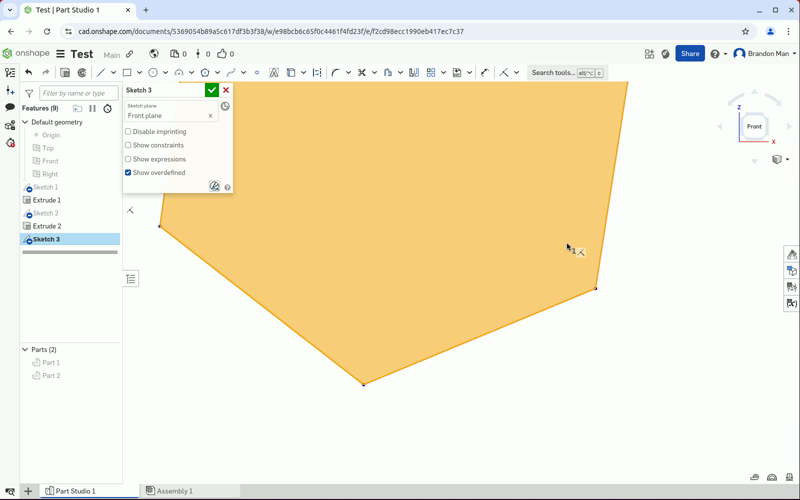
scroll(-6)
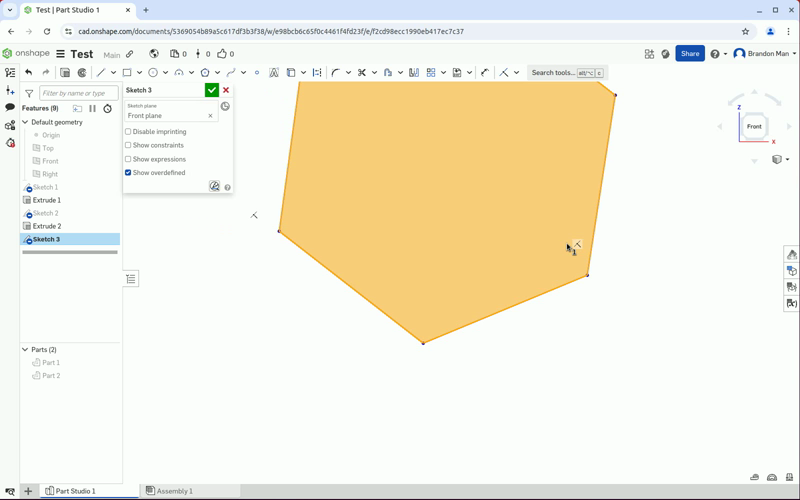
scroll(-6)
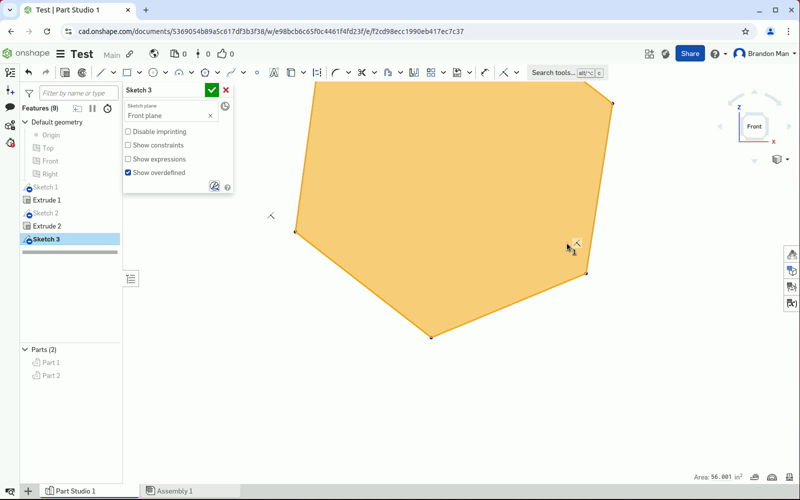
scroll(-6)
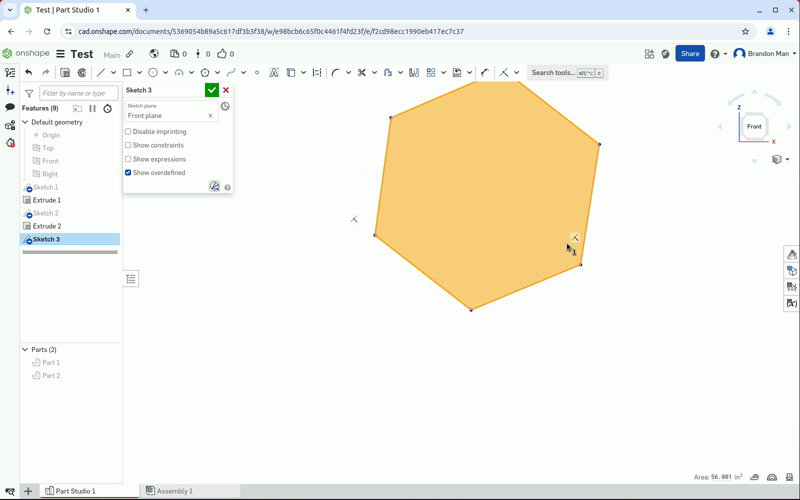
scroll(-6)
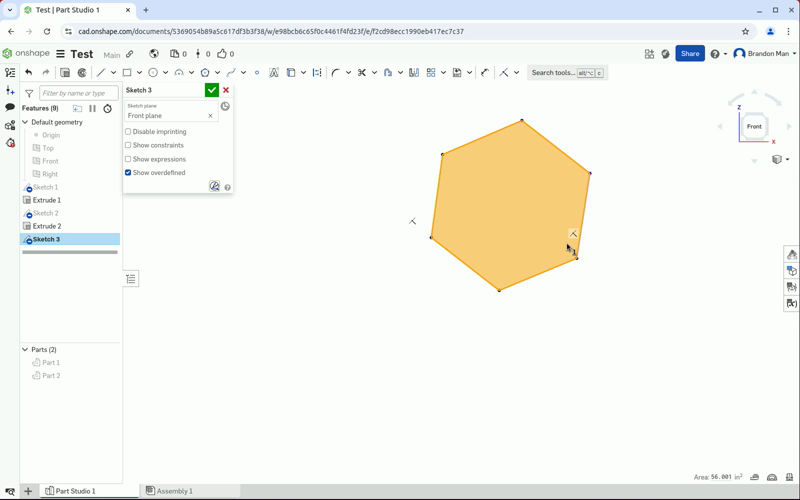
scroll(-6)
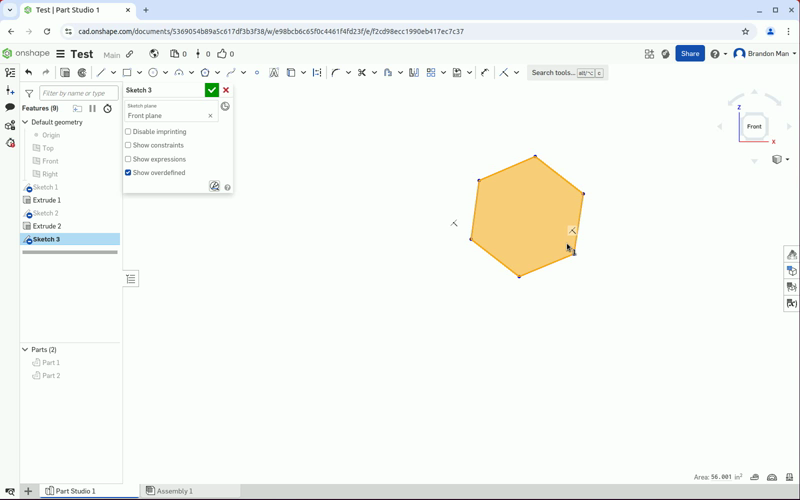
scroll(-6)
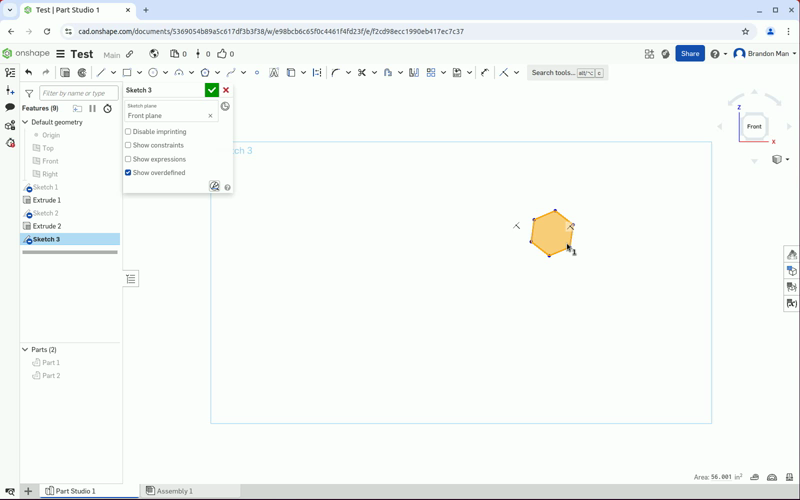
mouse_move(73, 352)
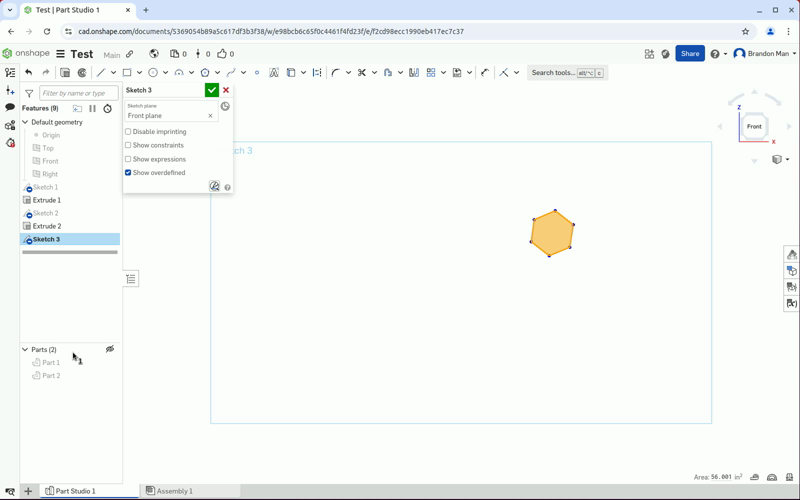
key(shift+y)
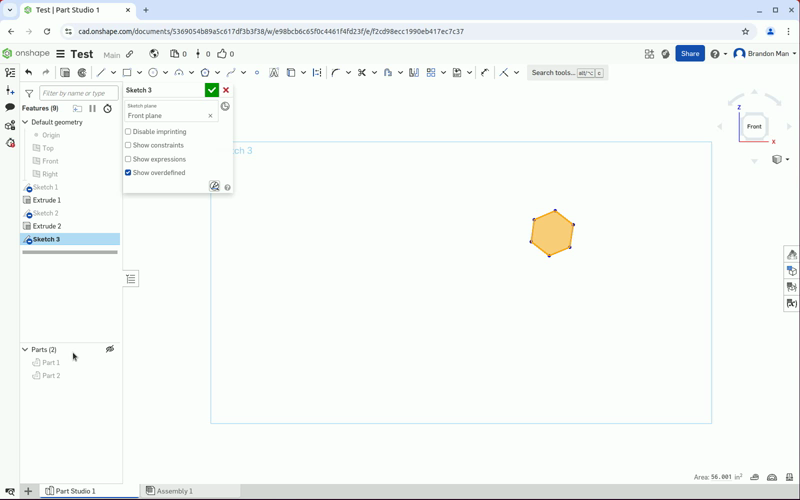
key(shift+e)
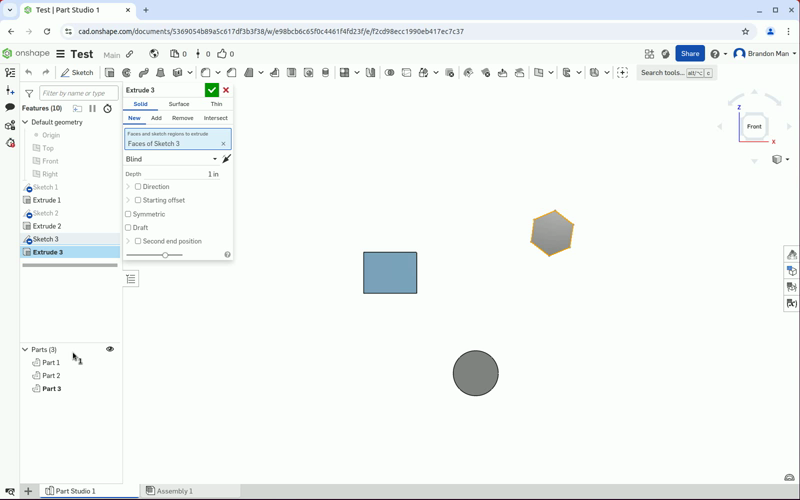
mouse_move(143, 106)
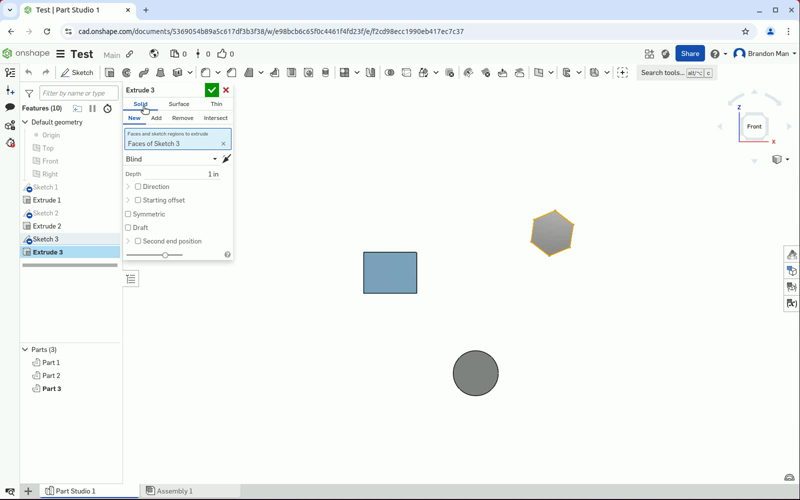
click(143, 106)
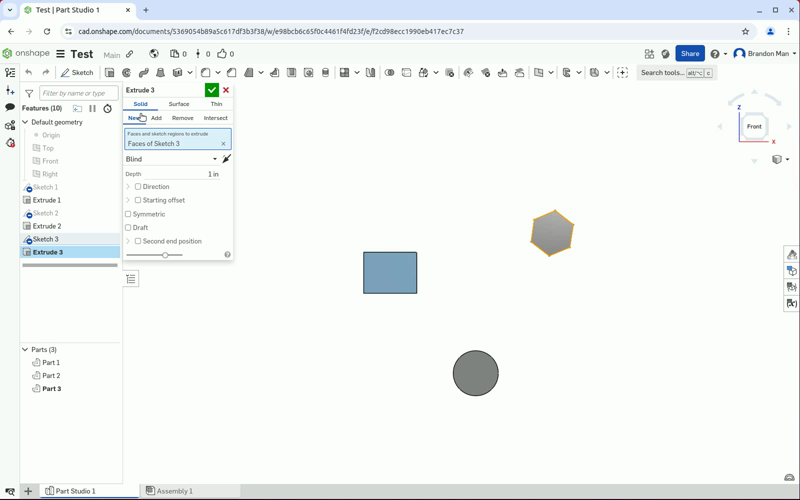
mouse_move(137, 120)
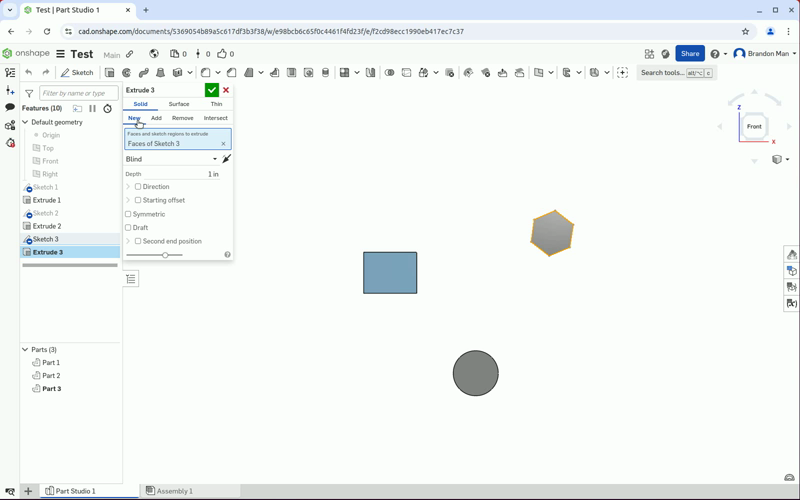
click(137, 120)
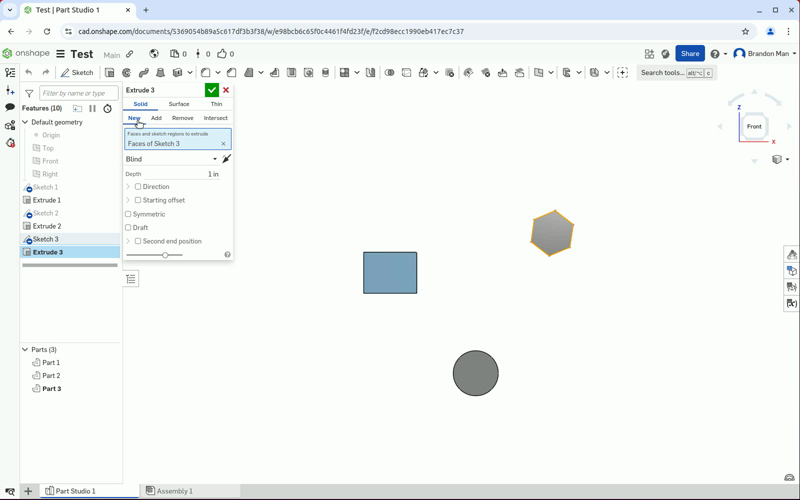
key(tab, 4)
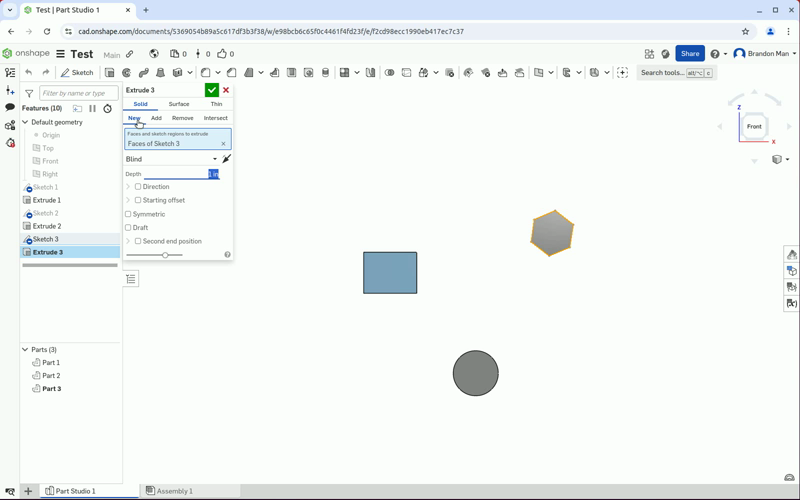
text(3.611)
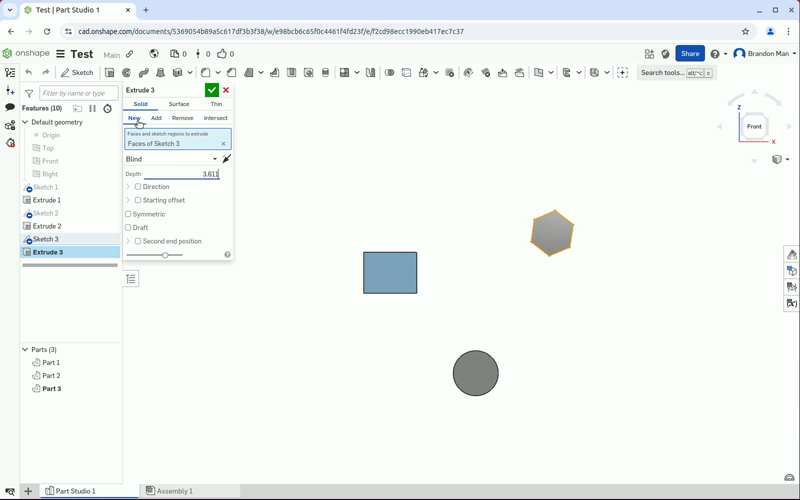
key(enter)
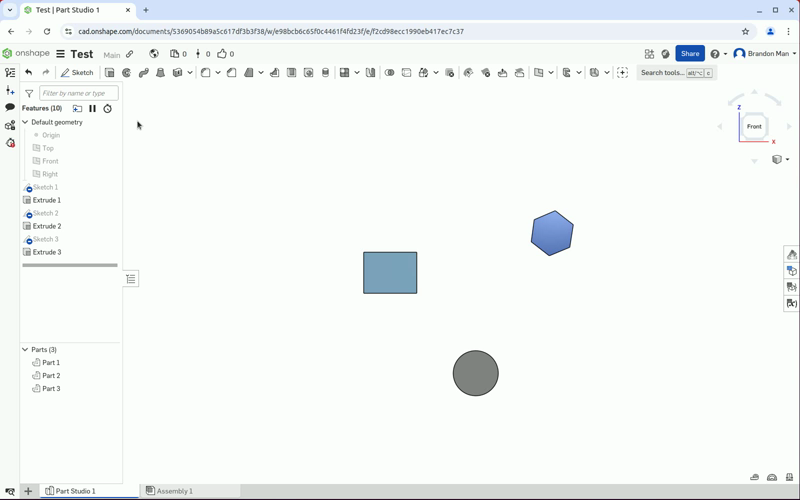
key(shift+h)
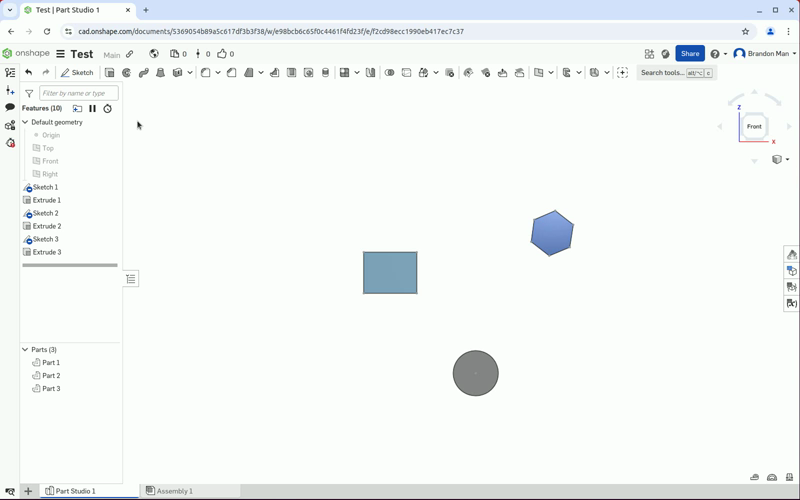
key(shift+h)
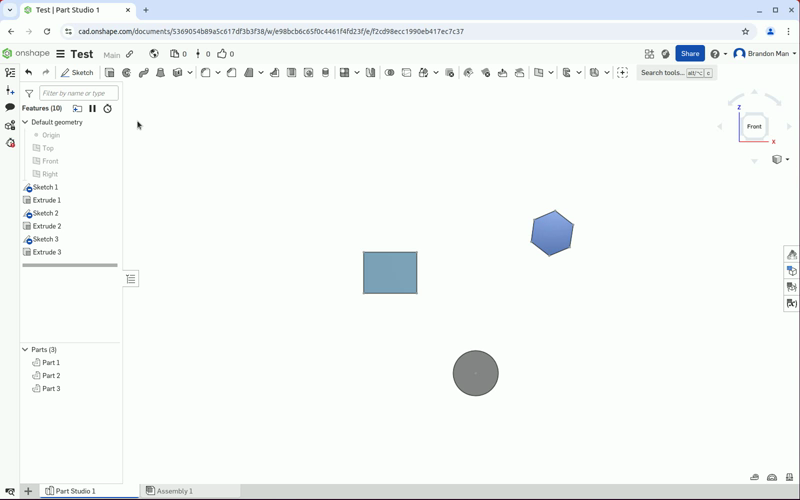
key(shift+7)
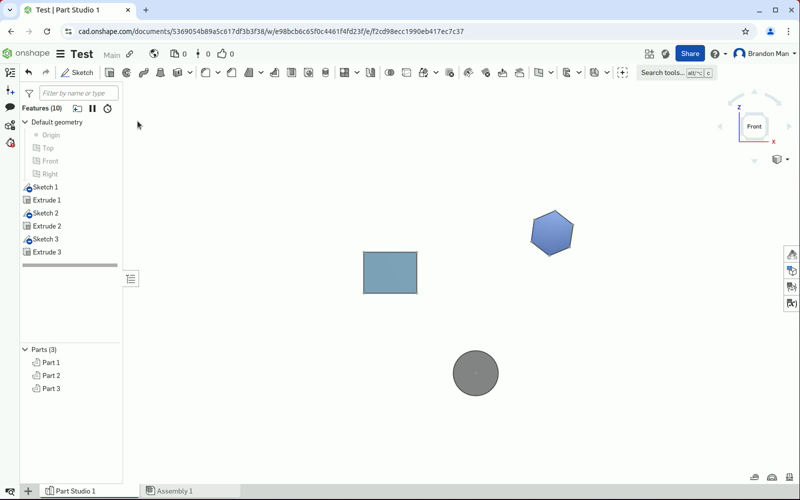
key(left, 2)
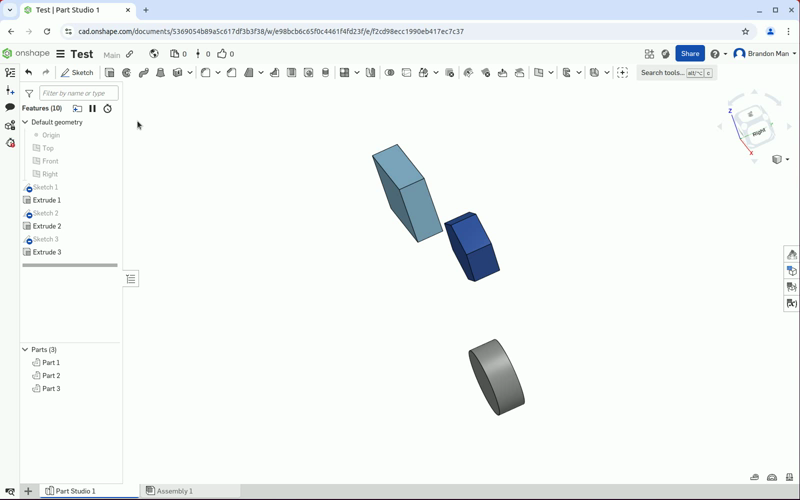
key(down, 2)
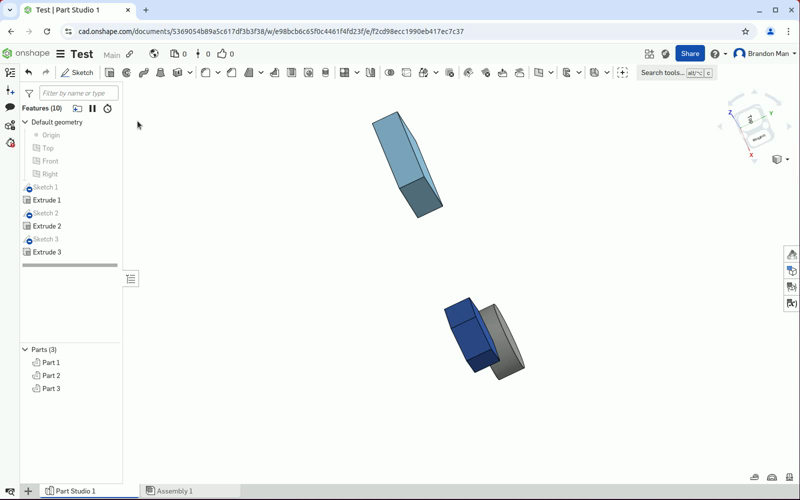
key(up, 2)
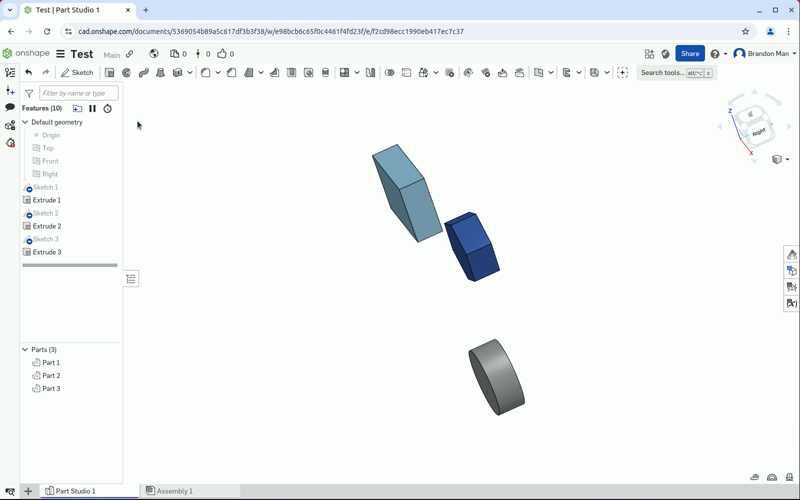
key(right, 2)
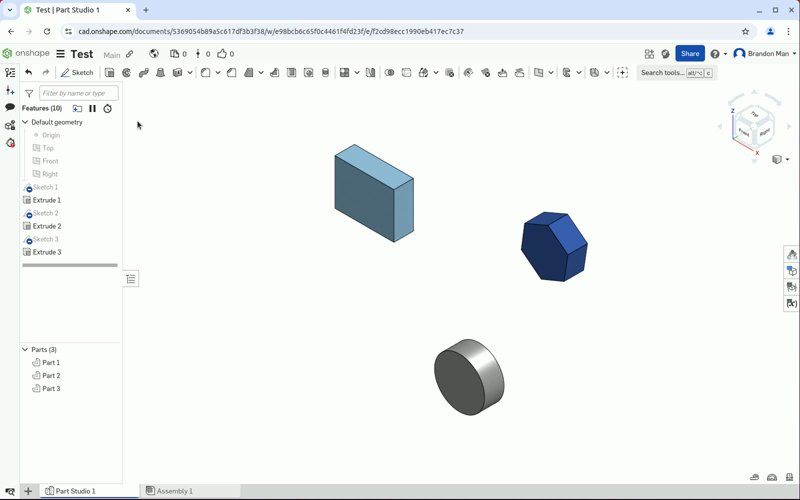
mouse_move(73, 189)
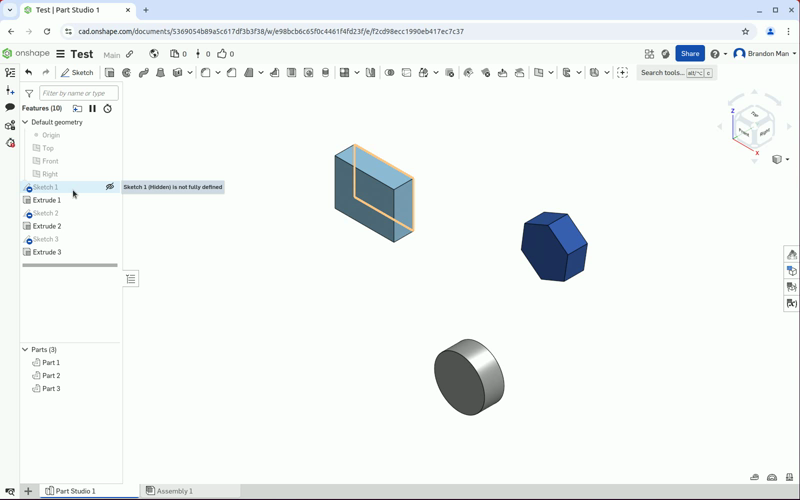
click(73, 189)